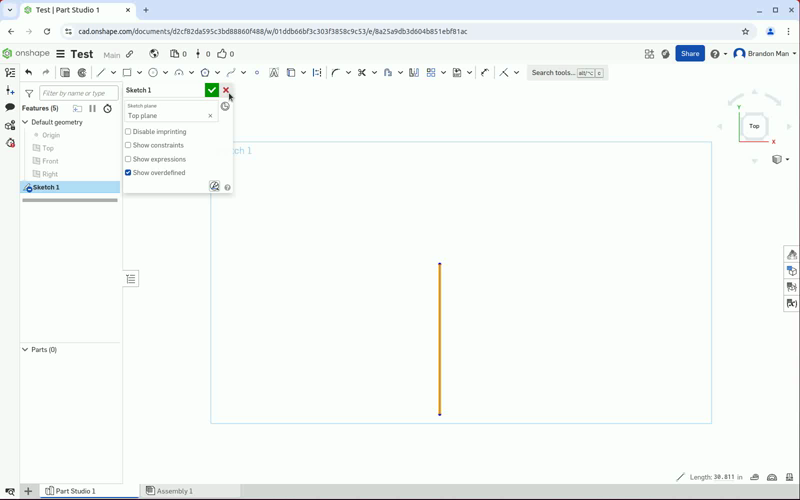
key(shift+h)
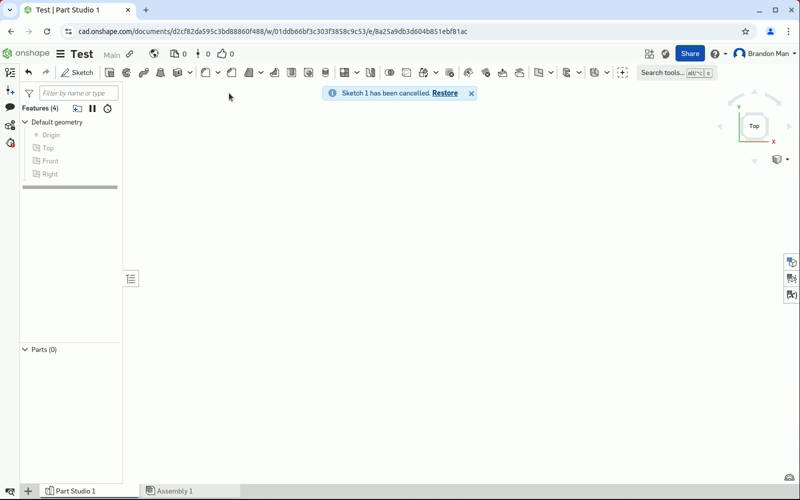
mouse_move(73, 352)
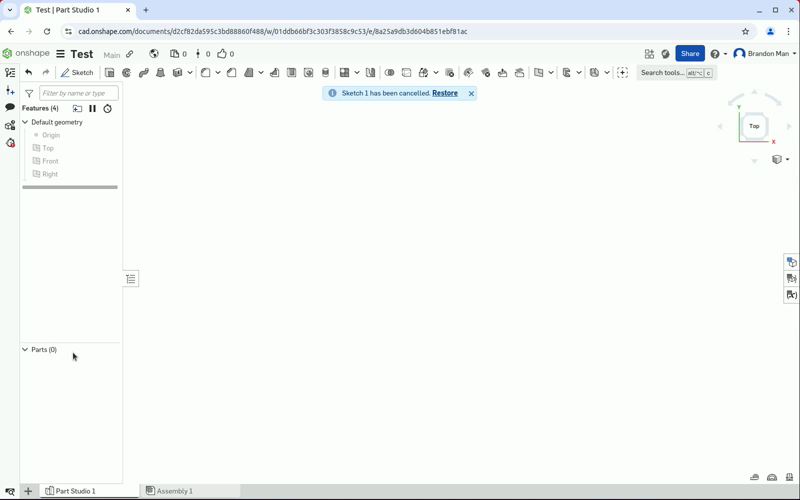
key(y)
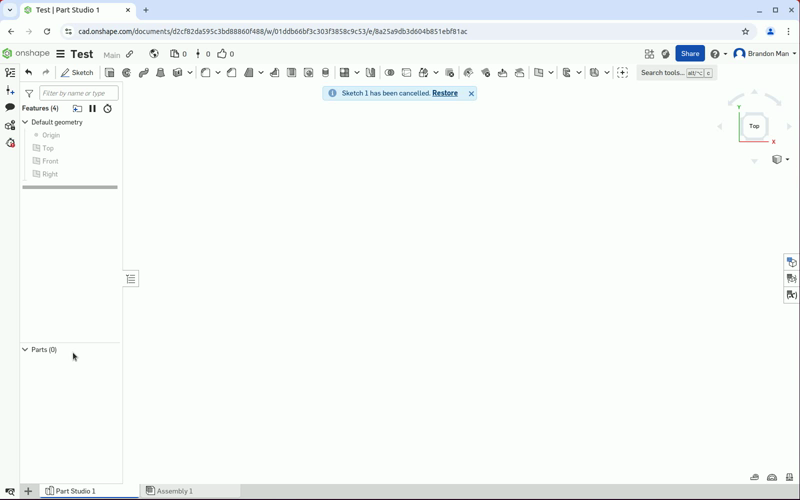
key(shift+p)
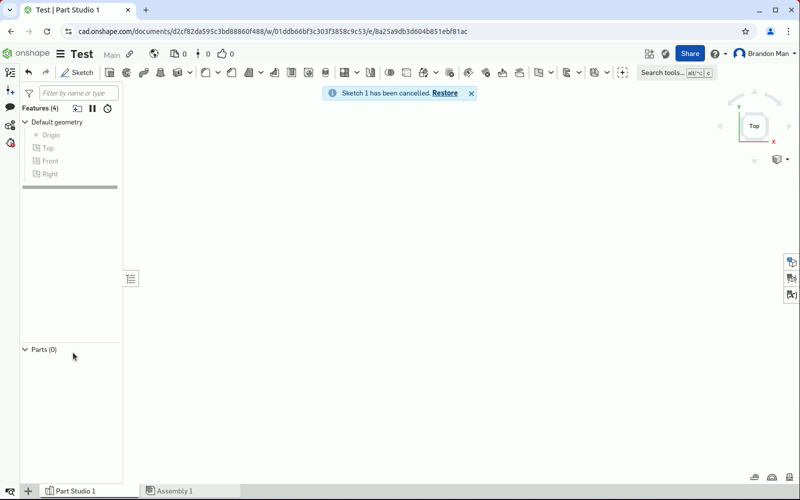
key(space)
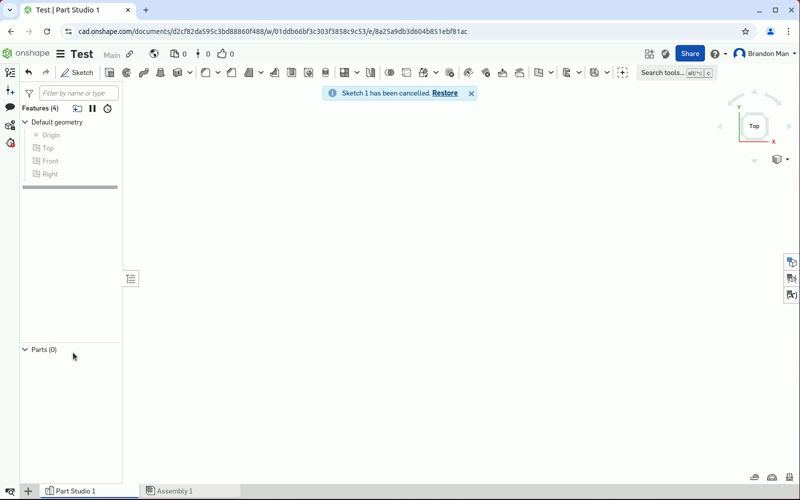
key_down(shift)
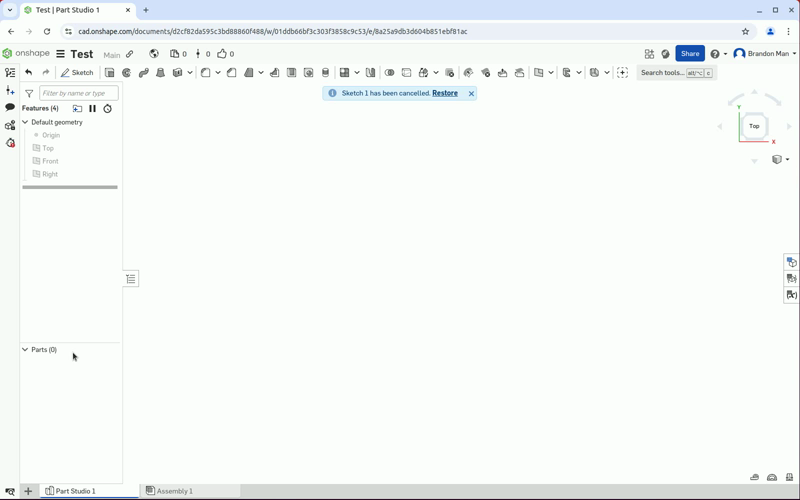
key(up)
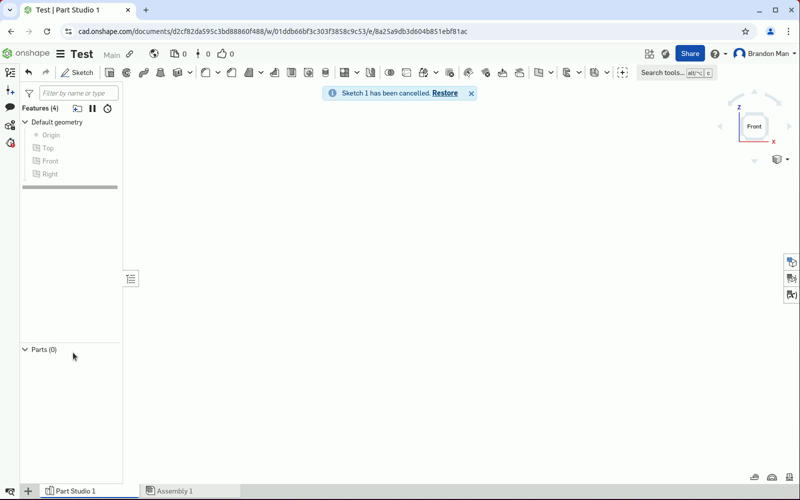
key_up(shift)
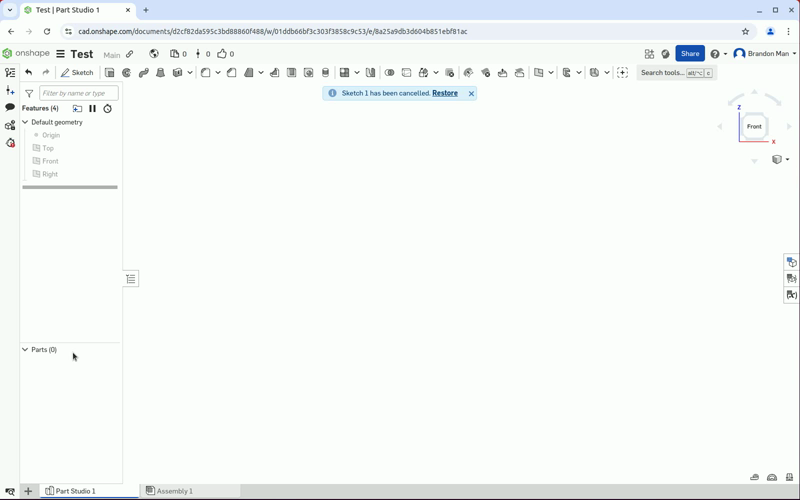
mouse_move(73, 352)
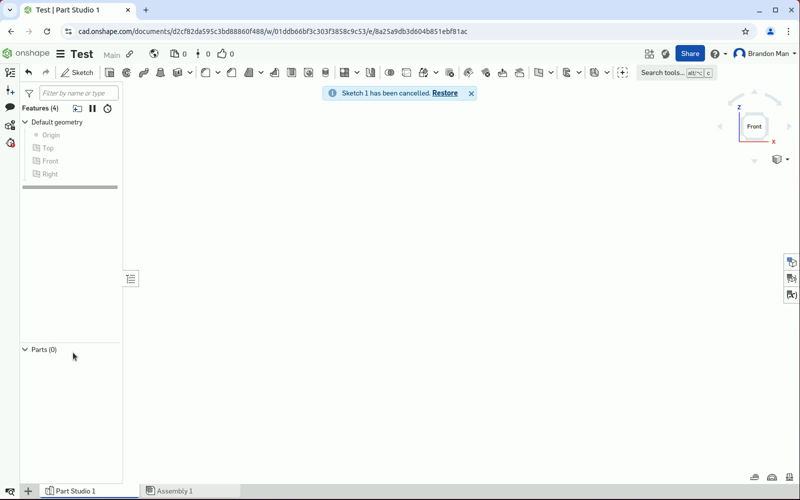
key(shift+y)
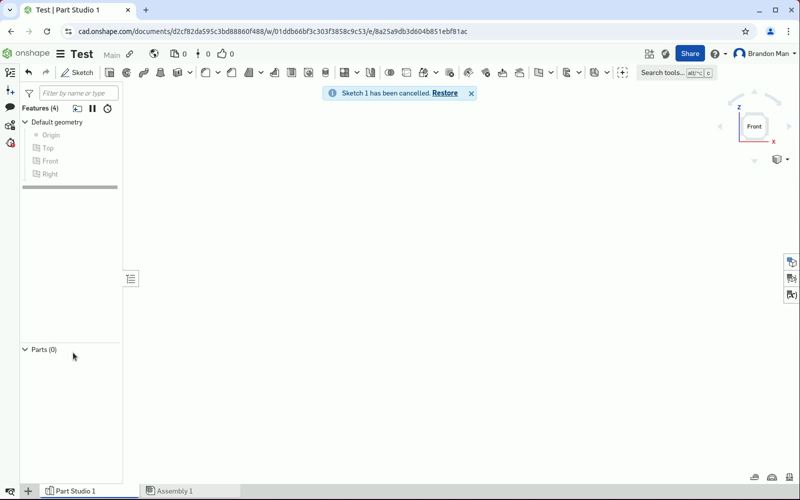
key(shift+s)
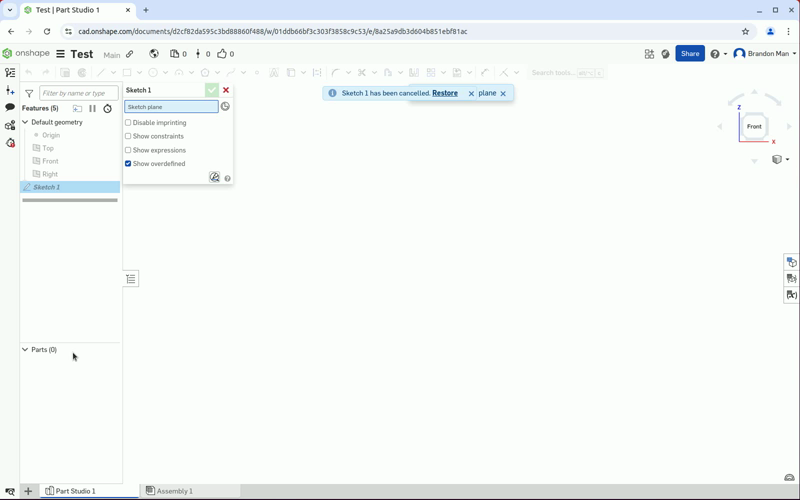
mouse_move(73, 163)
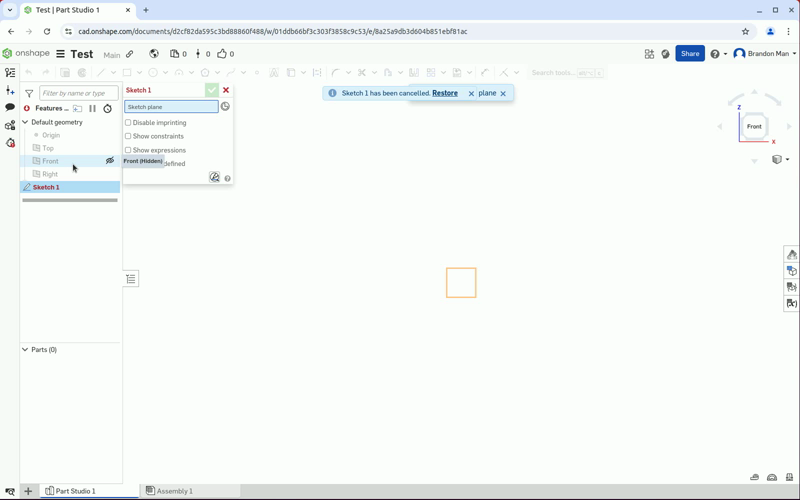
click(73, 163)
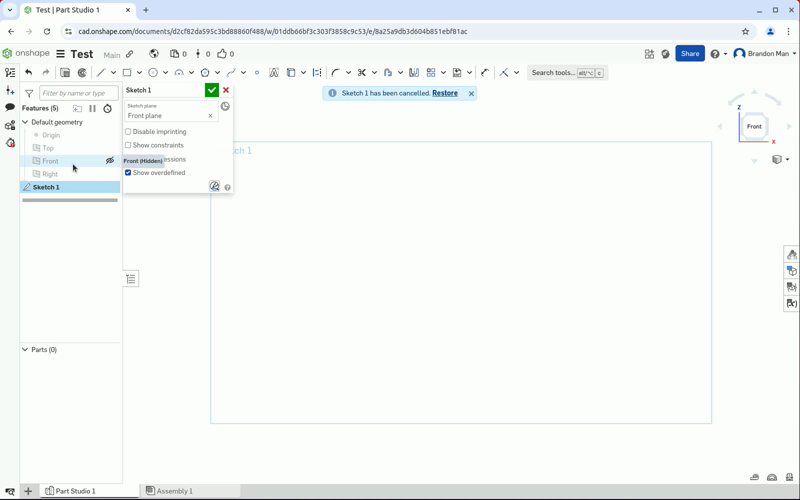
mouse_move(73, 352)
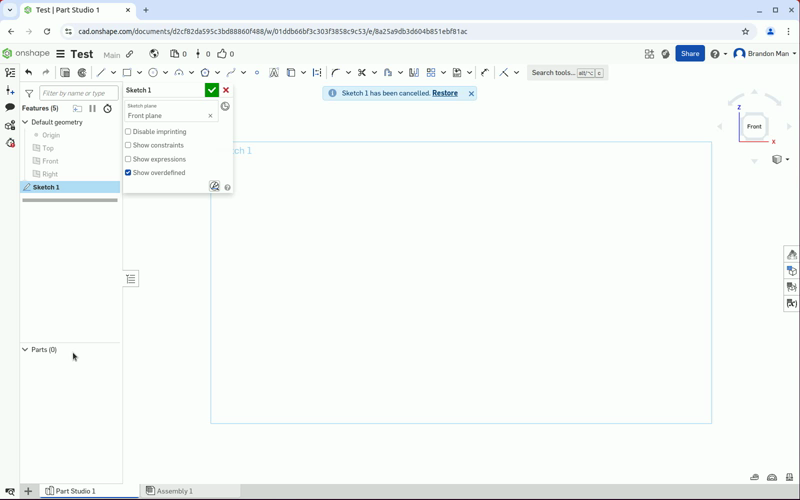
key(y)
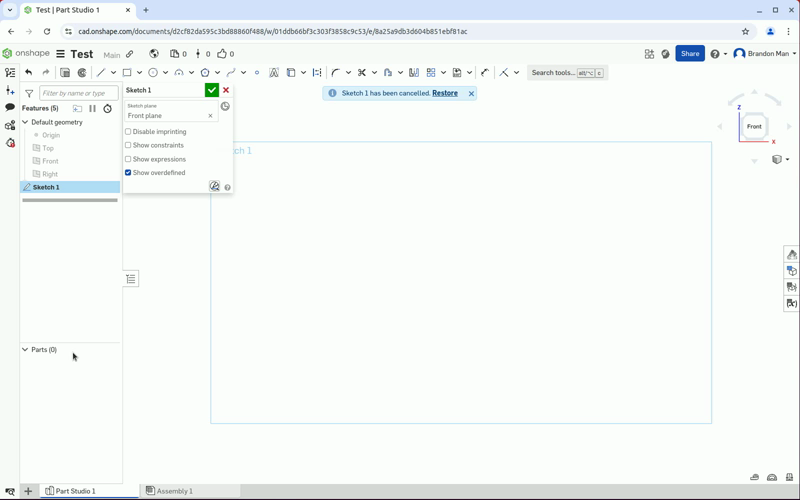
key(c)
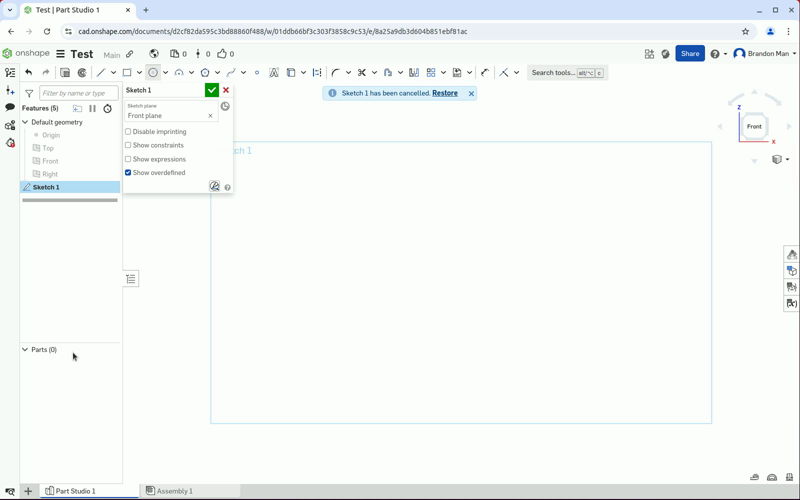
key_down(shift)
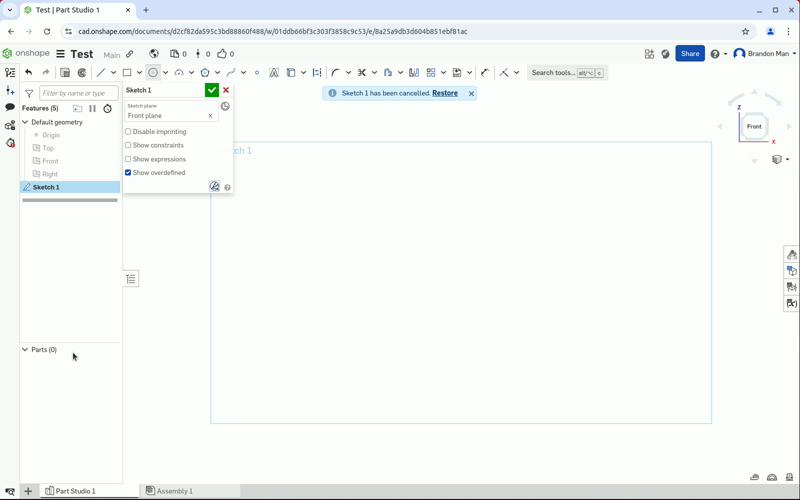
mouse_move(461, 282)
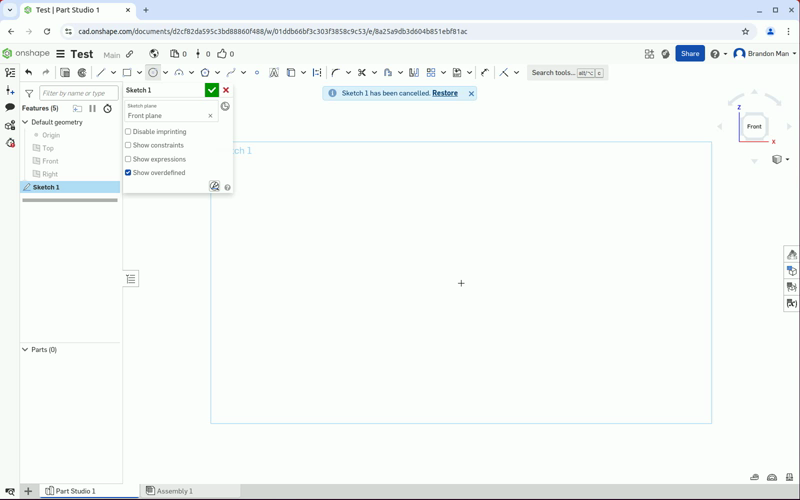
click(461, 282)
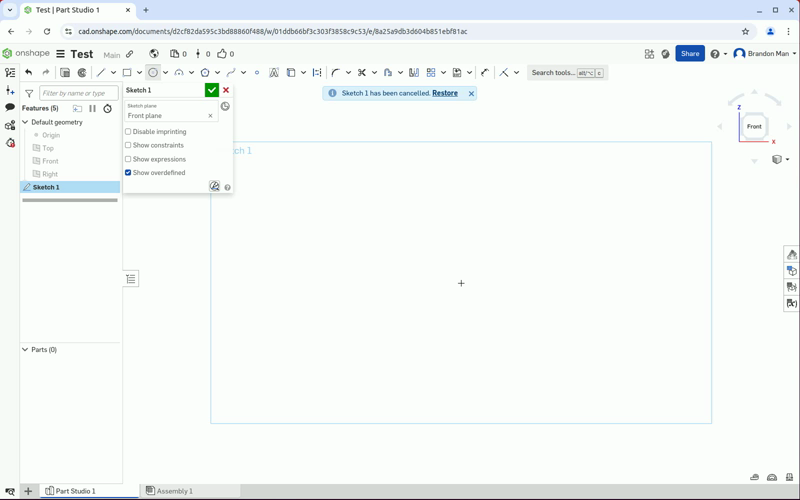
key_up(shift)
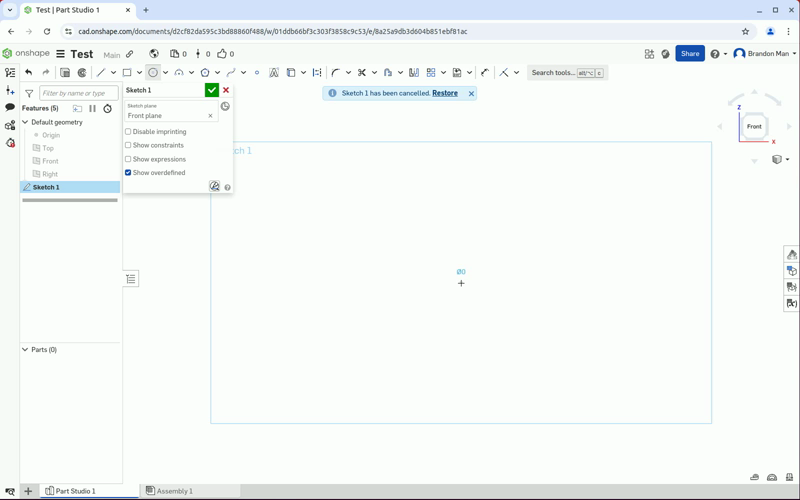
mouse_move(481, 282)
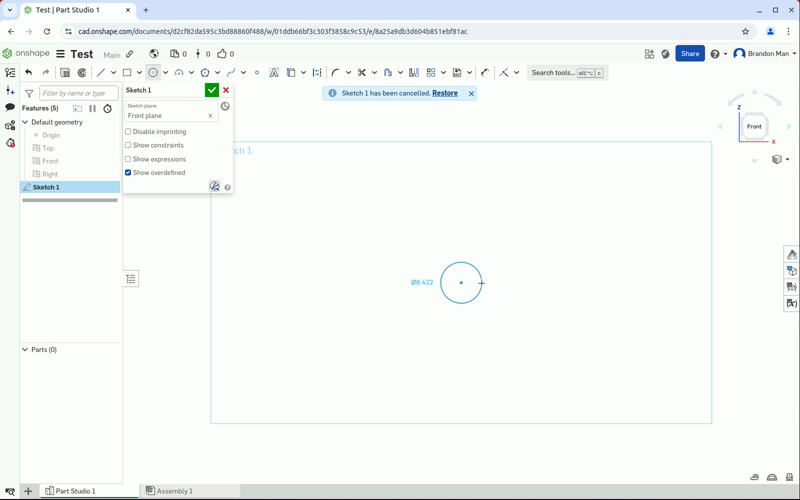
click(481, 282)
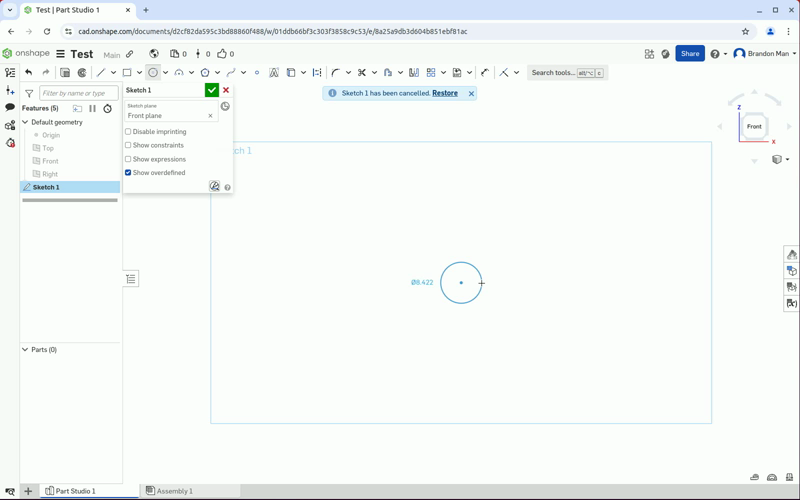
key(esc)
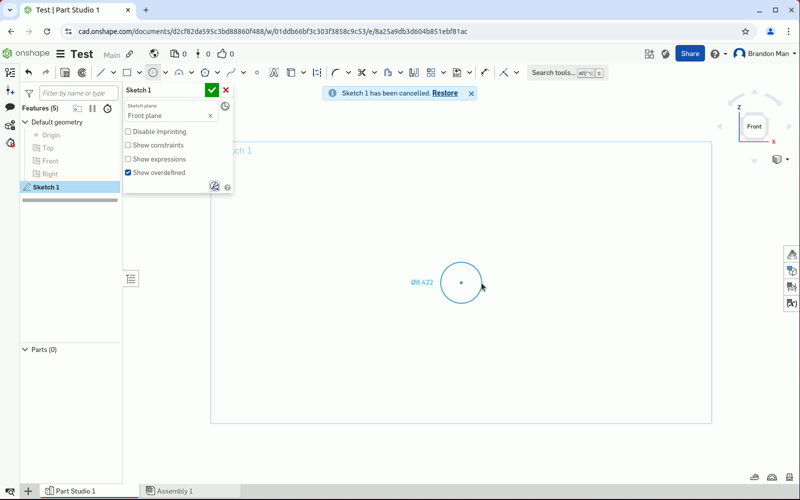
mouse_move(474, 272)
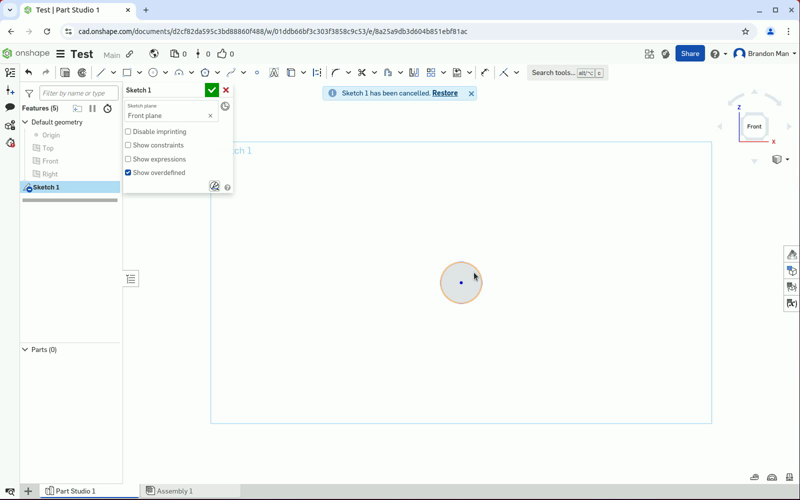
scroll(6)
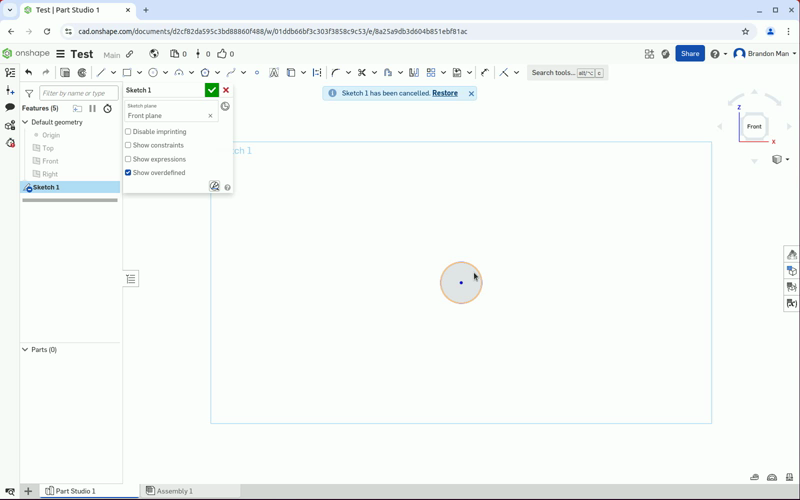
scroll(6)
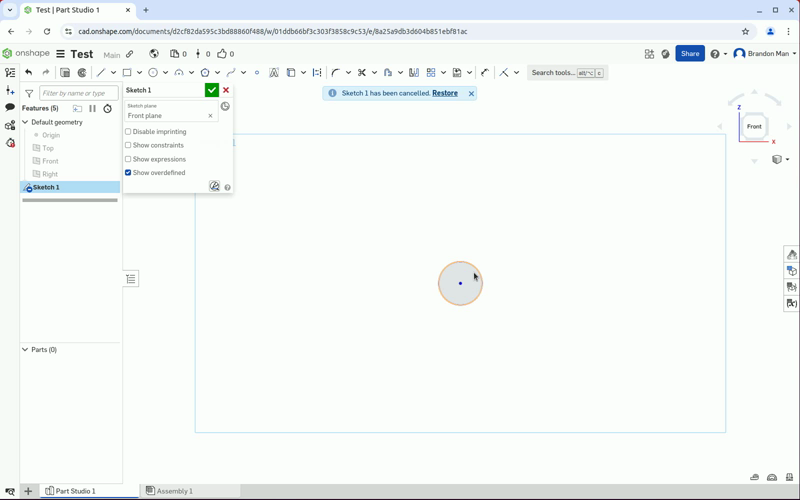
scroll(6)
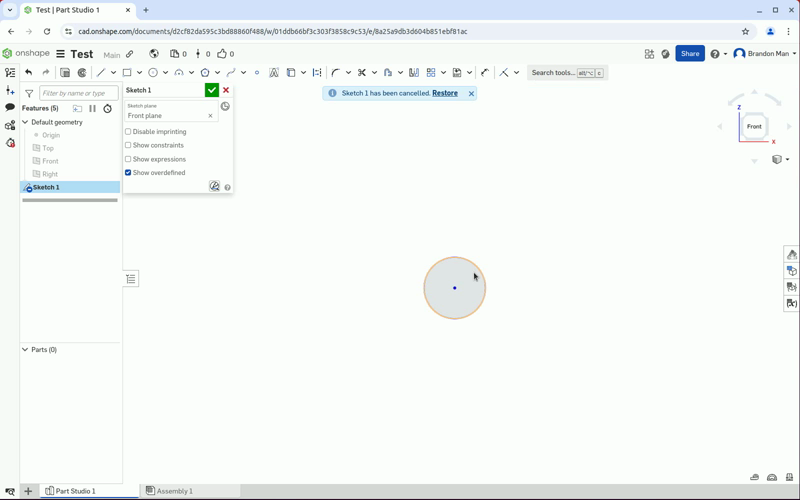
scroll(6)
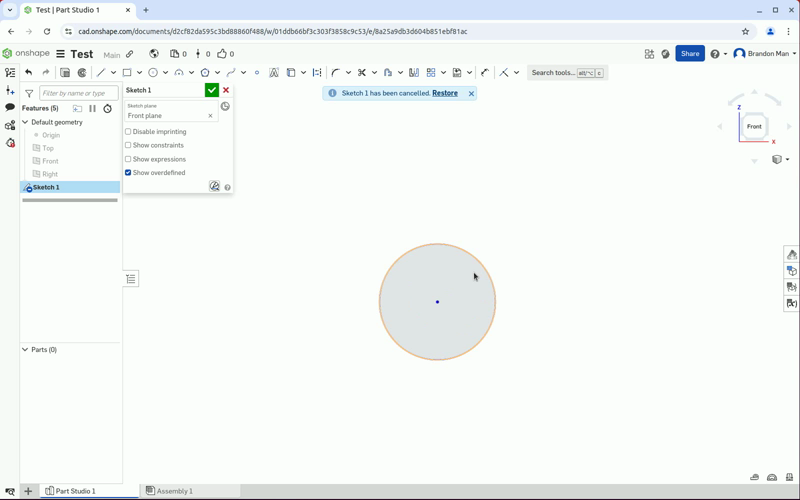
scroll(6)
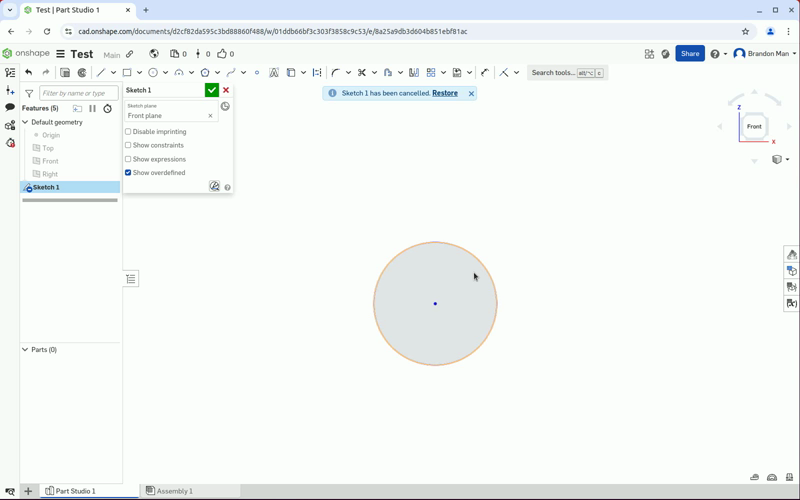
scroll(6)
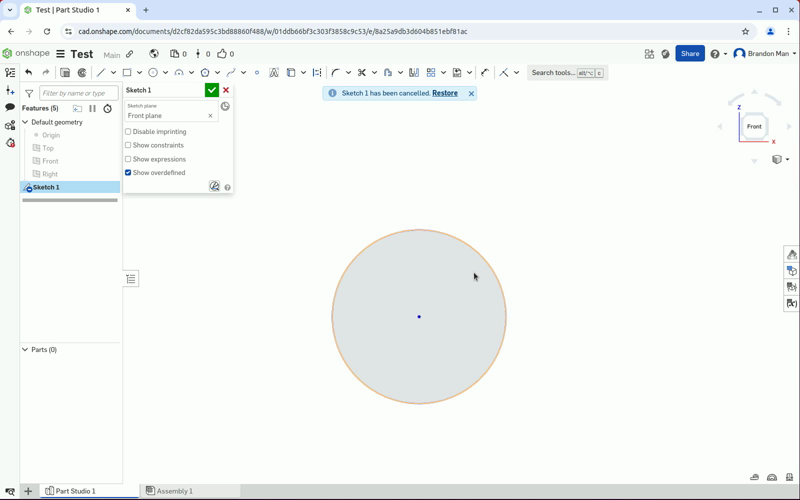
scroll(6)
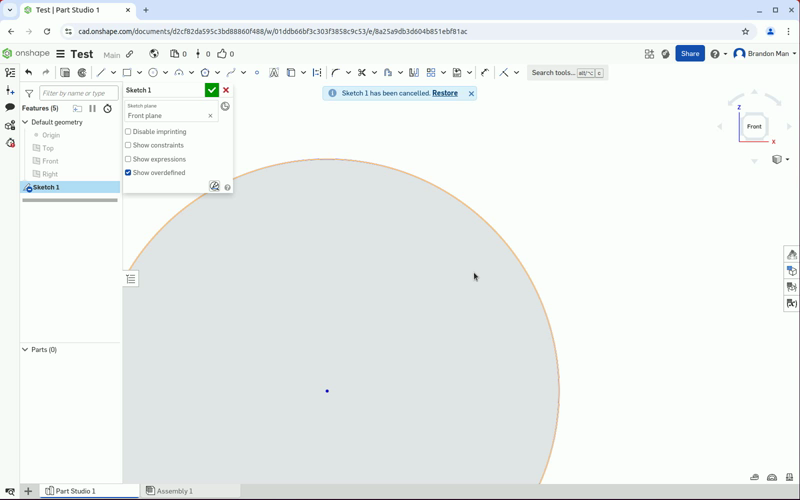
click(474, 272)
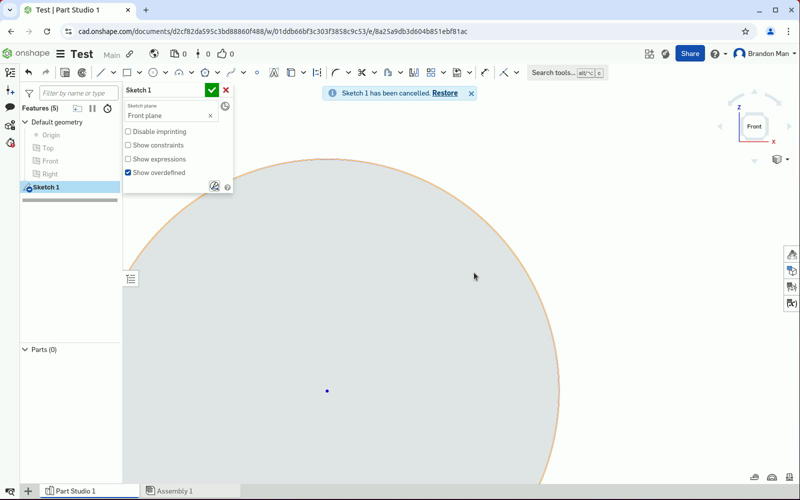
scroll(-6)
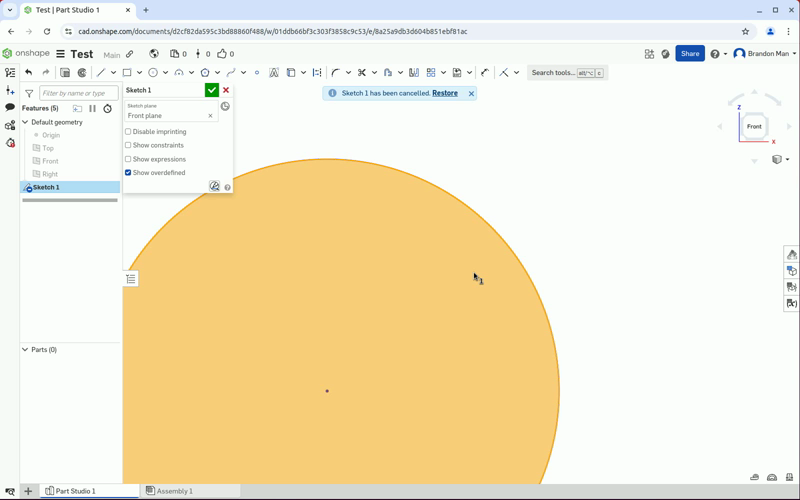
scroll(-6)
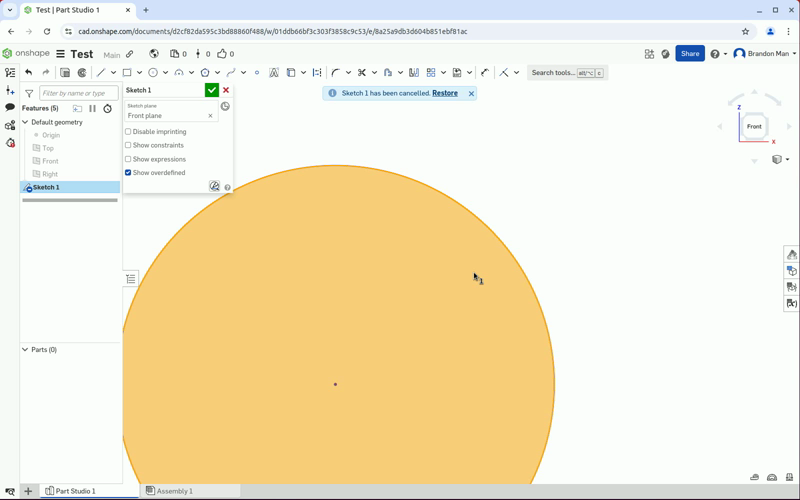
scroll(-6)
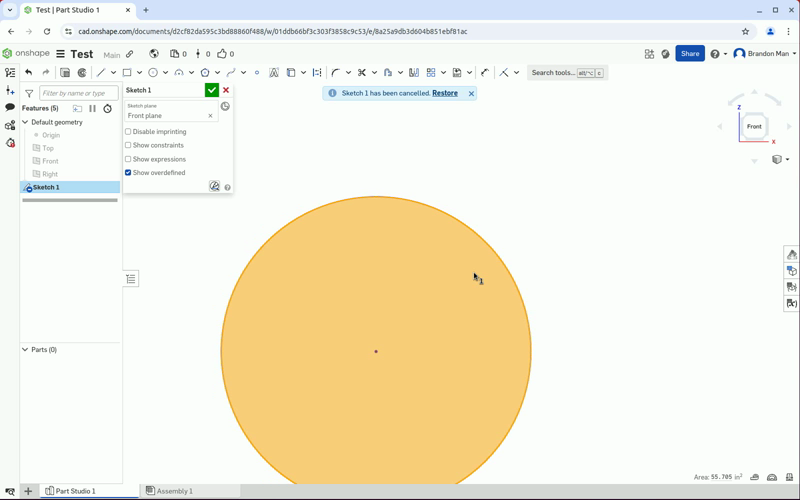
scroll(-6)
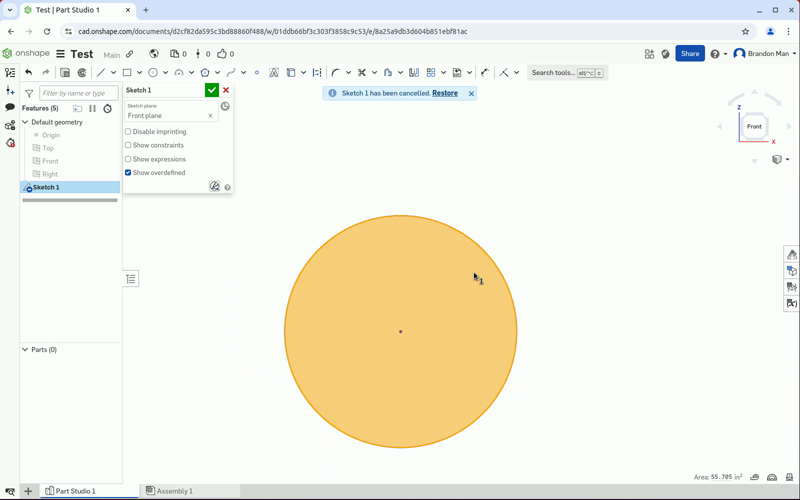
scroll(-6)
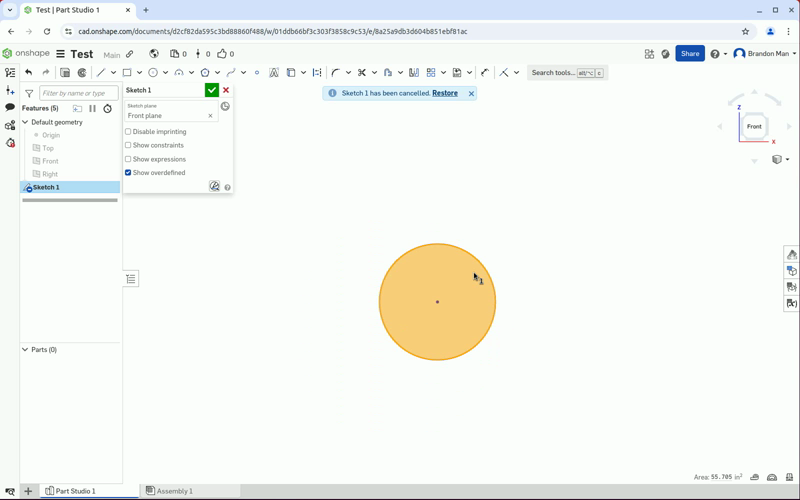
scroll(-6)
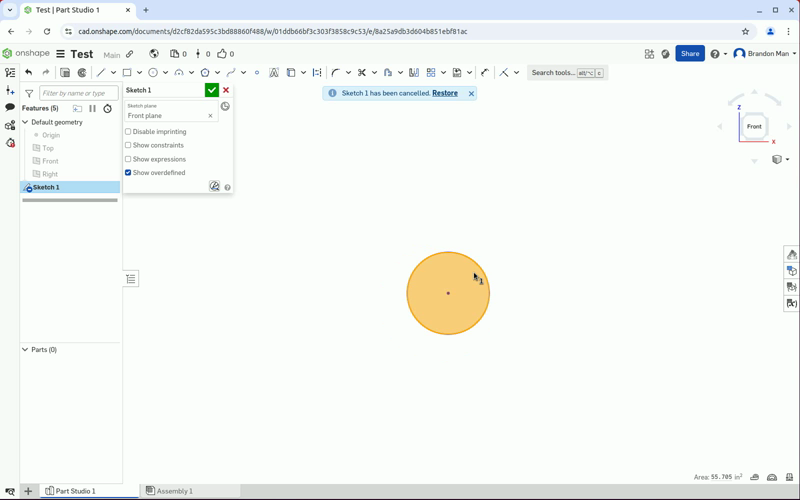
scroll(-6)
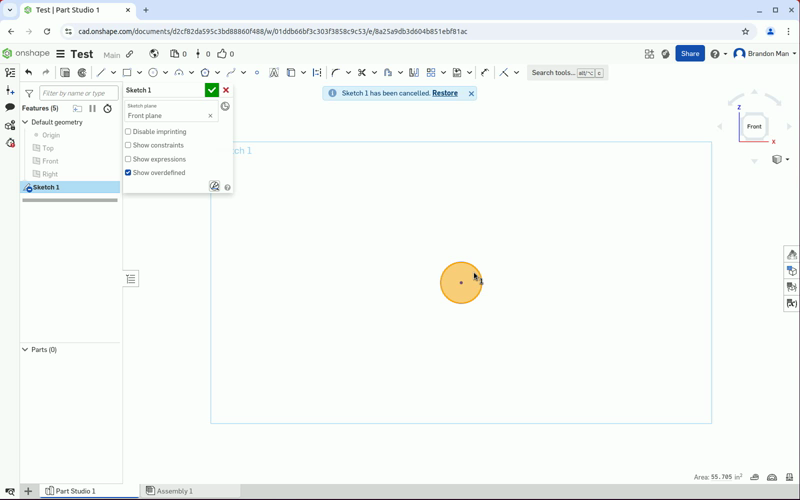
mouse_move(73, 352)
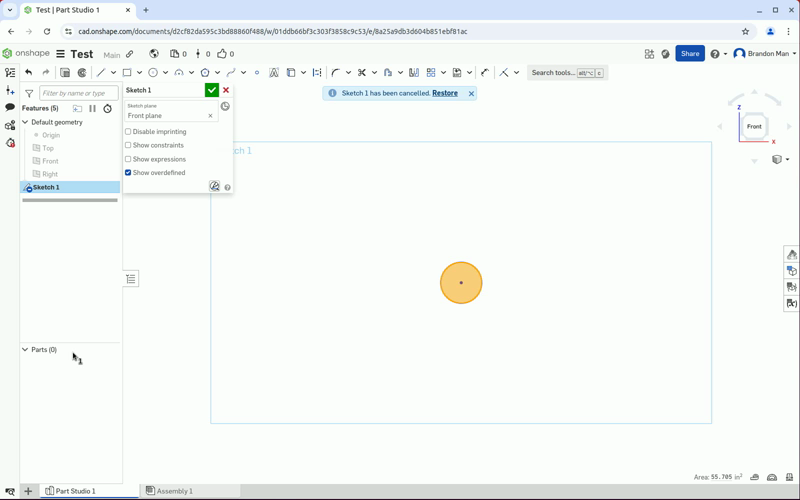
key(shift+y)
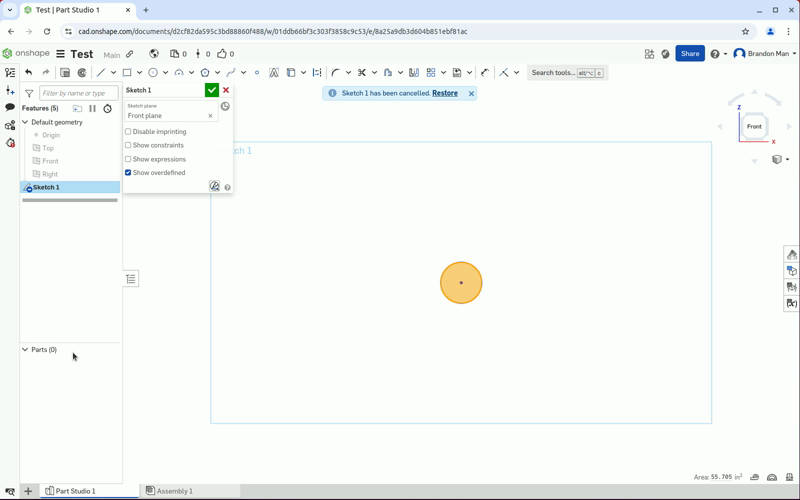
key(shift+e)
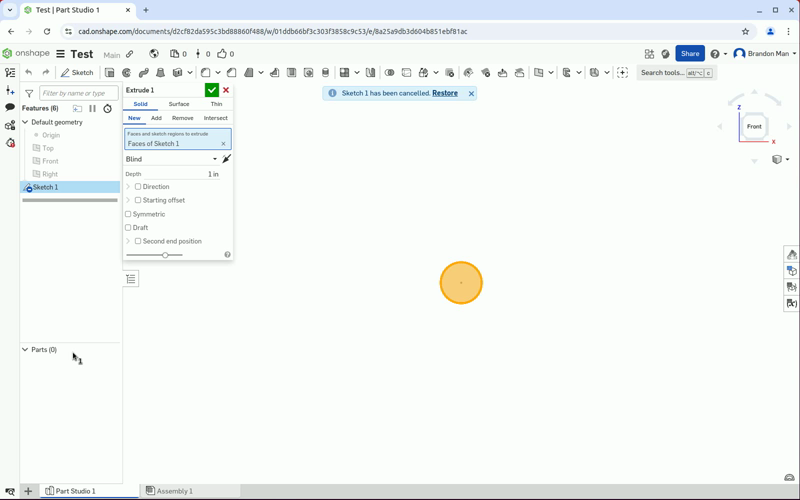
mouse_move(143, 106)
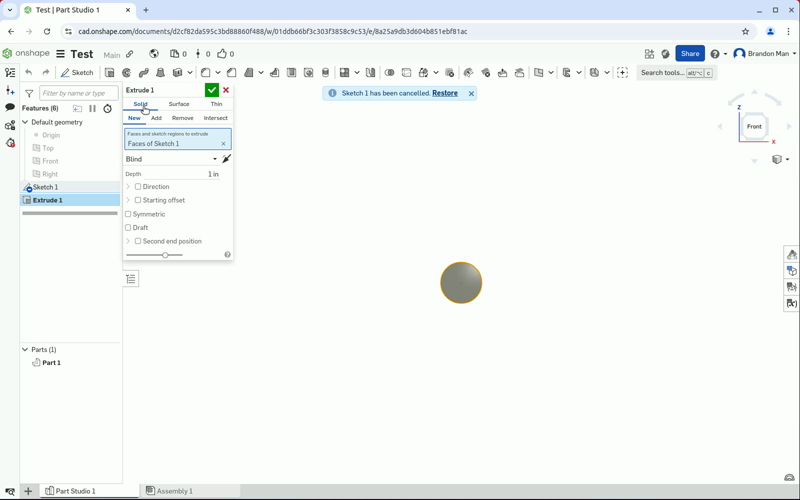
click(143, 106)
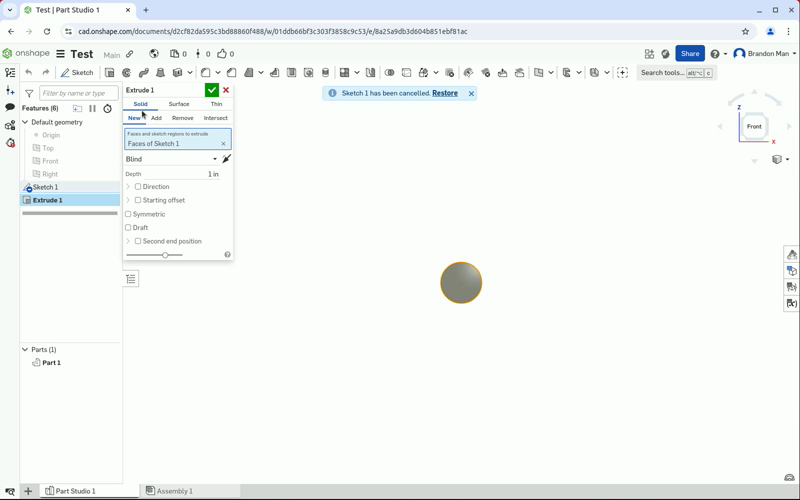
mouse_move(137, 120)
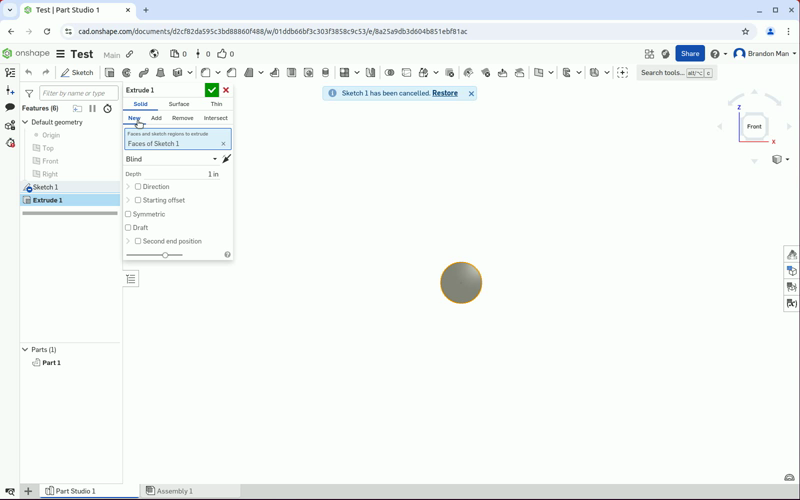
click(137, 120)
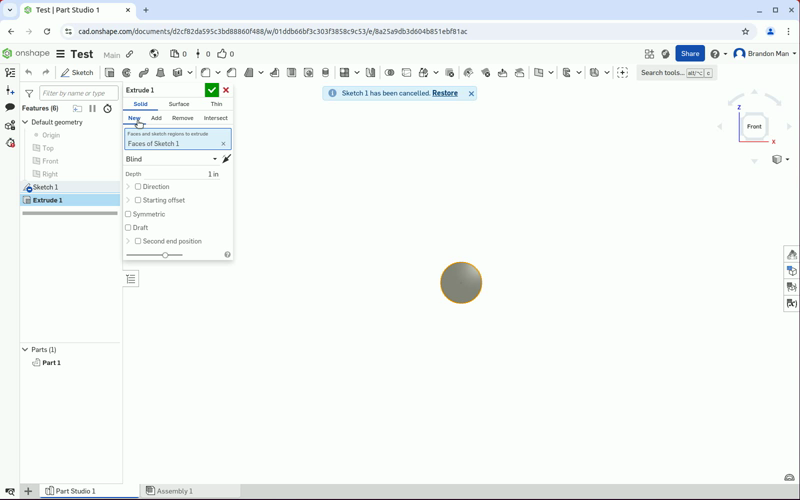
key(tab, 4)
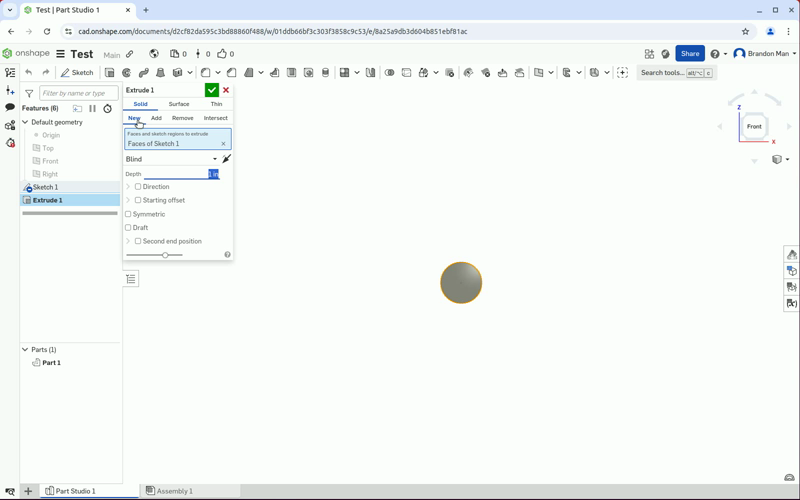
text(46.216)
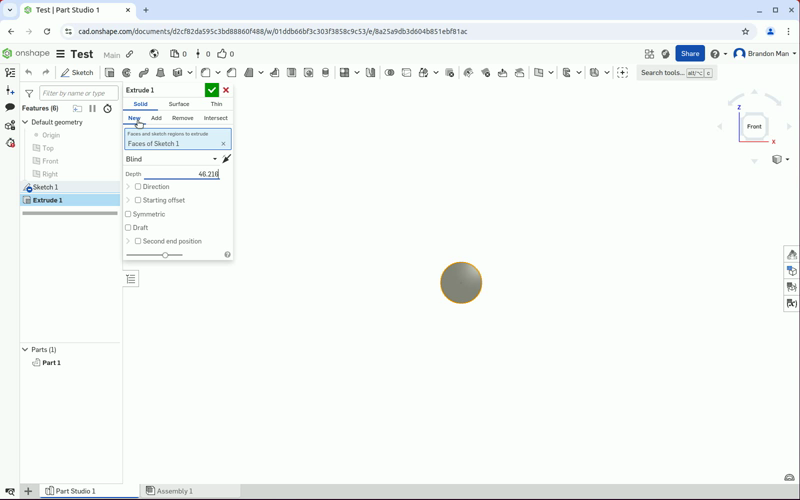
key(tab, 3)
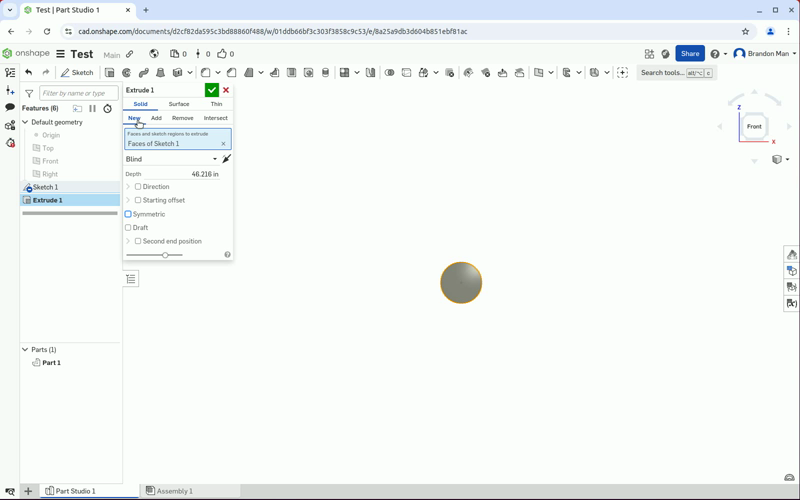
key(space)
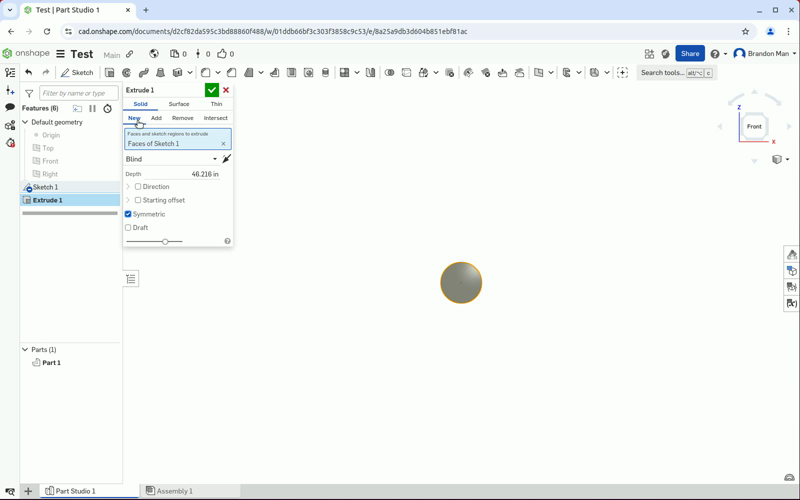
key(enter)
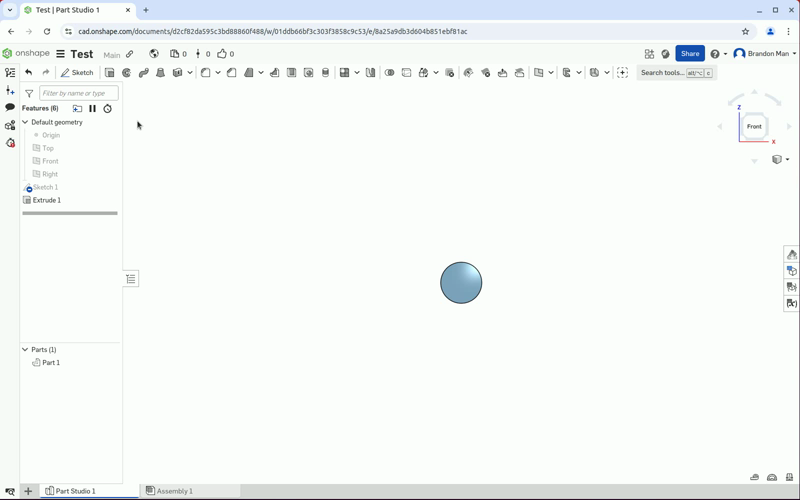
key(shift+h)
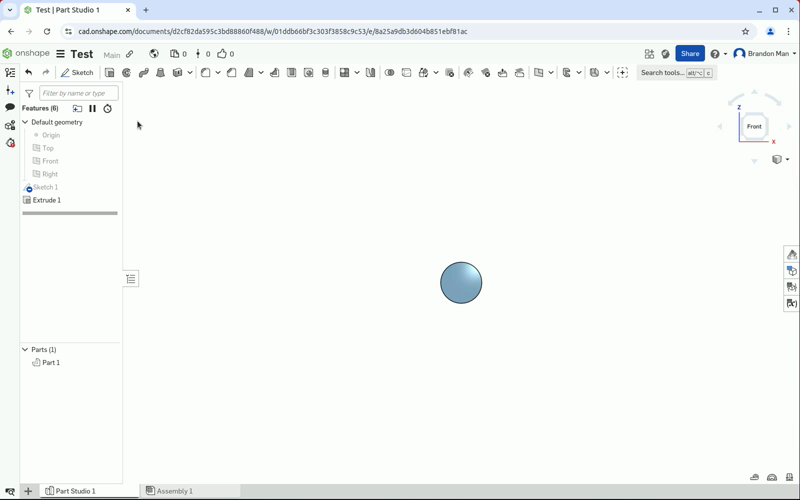
key(shift+h)
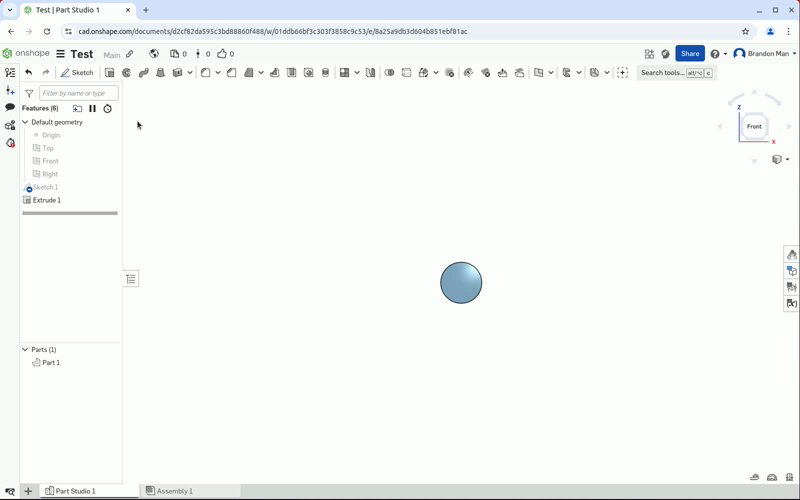
mouse_move(73, 189)
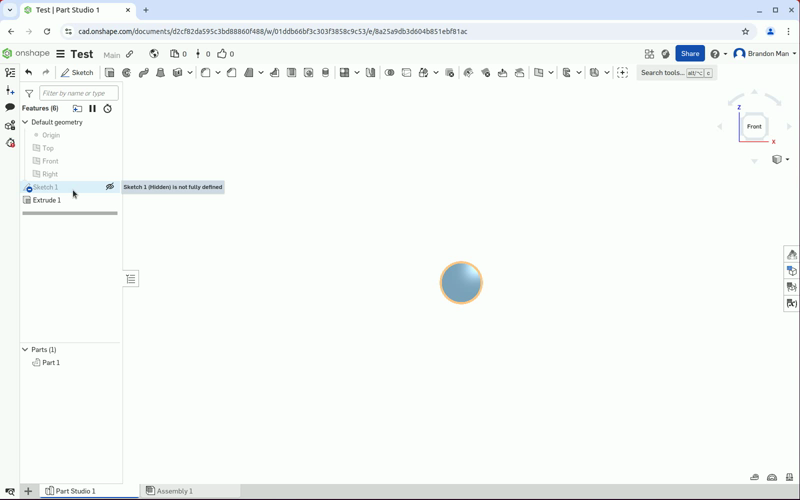
click(73, 189)
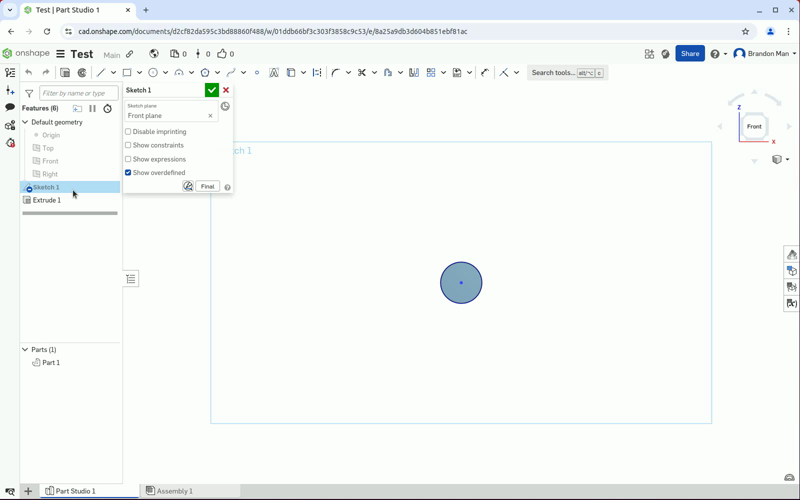
mouse_move(229, 92)
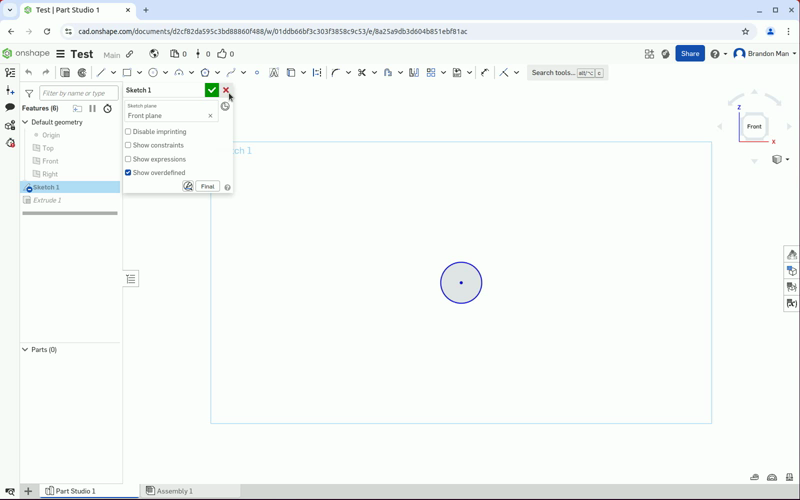
click(229, 92)
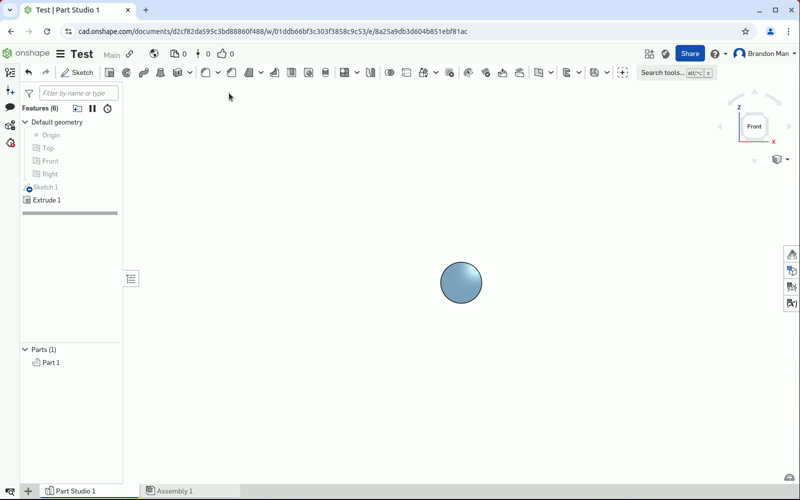
mouse_move(541, 75)
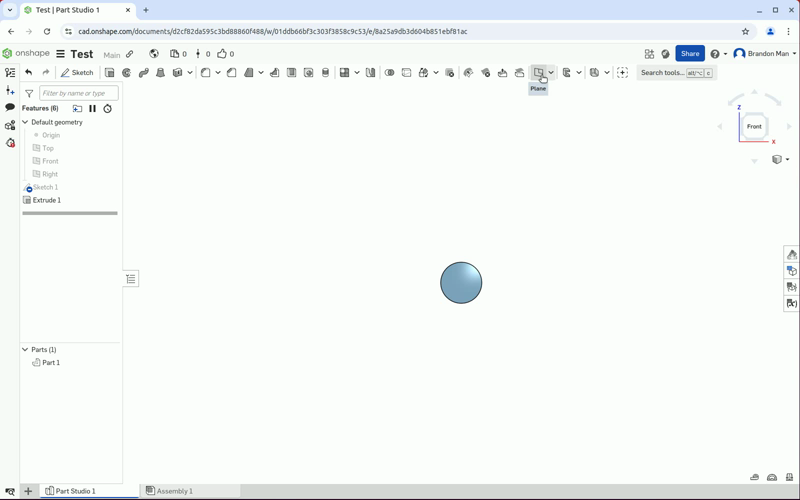
click(541, 75)
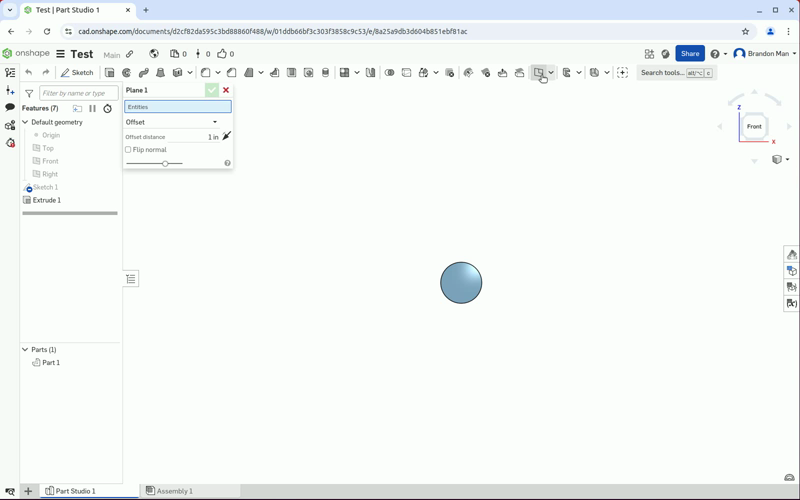
mouse_move(73, 163)
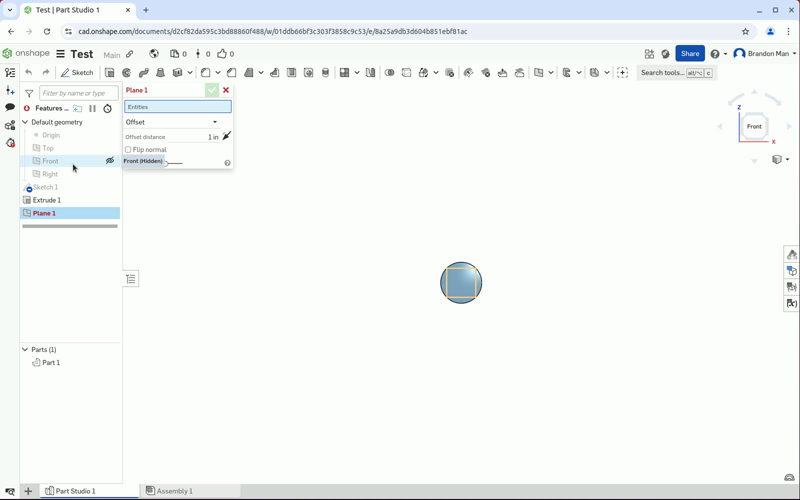
click(73, 163)
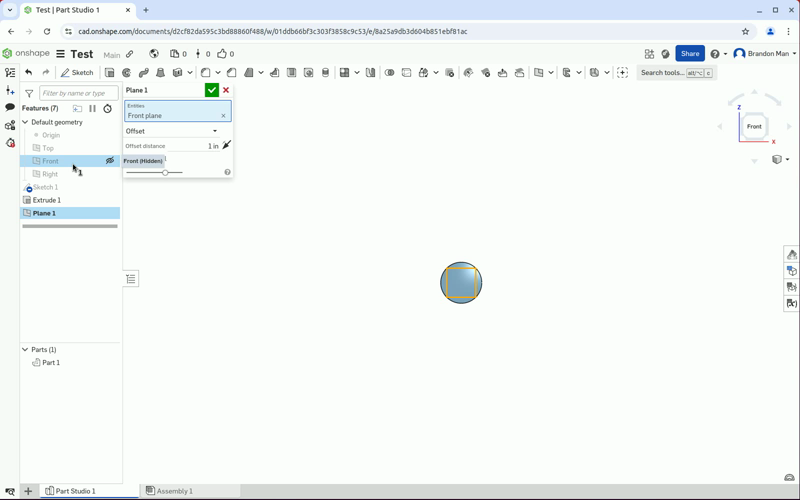
key(tab, 2)
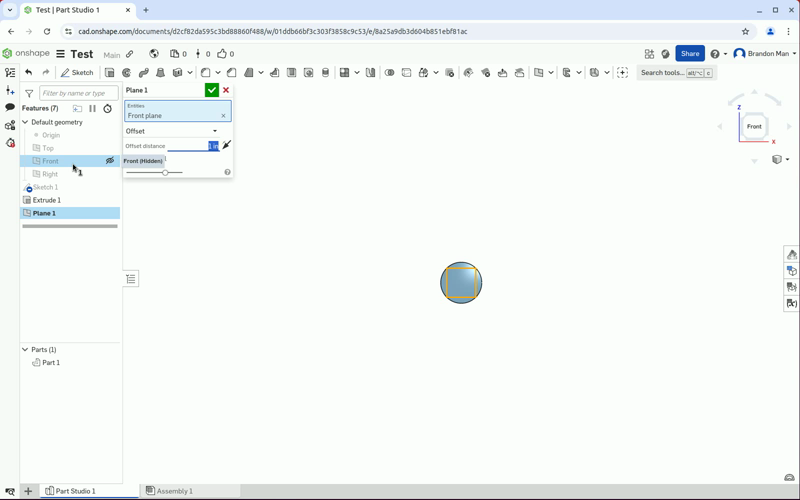
text(23.108)
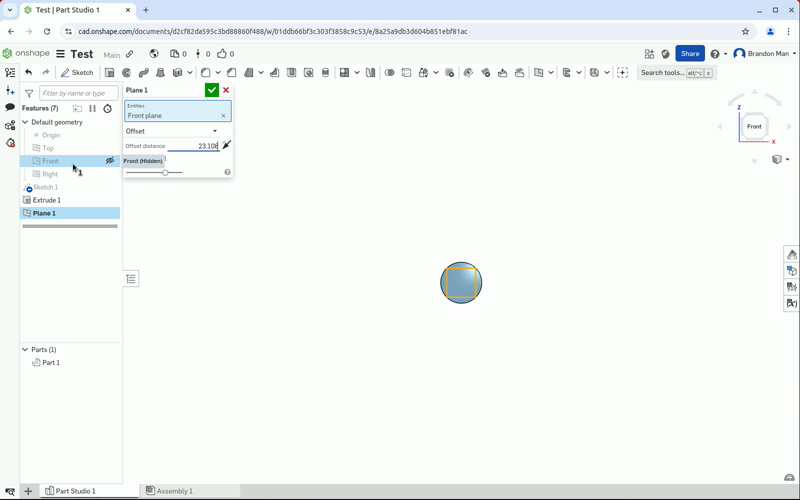
key(enter, 2)
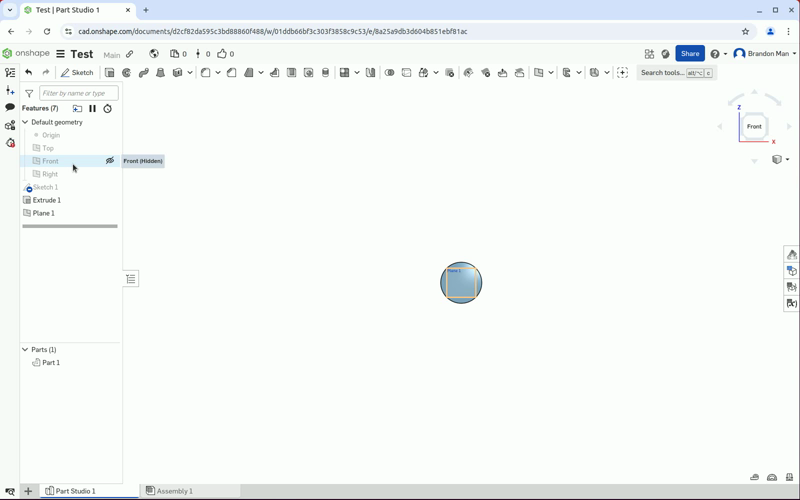
key(shift+s)
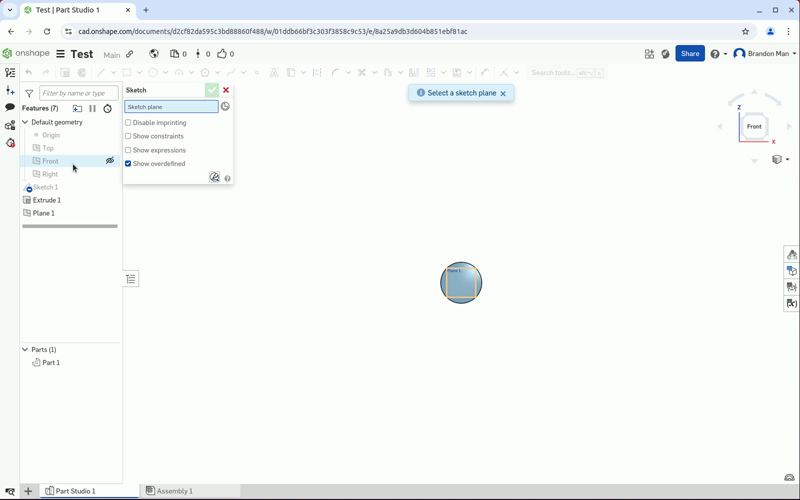
mouse_move(73, 215)
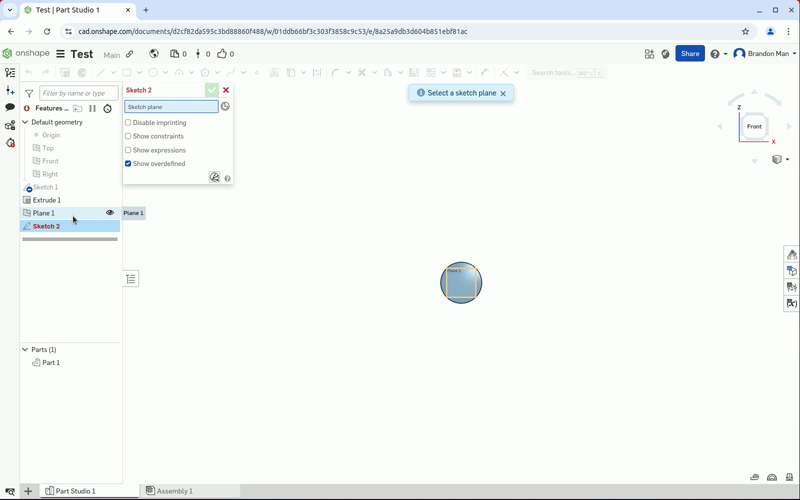
click(73, 215)
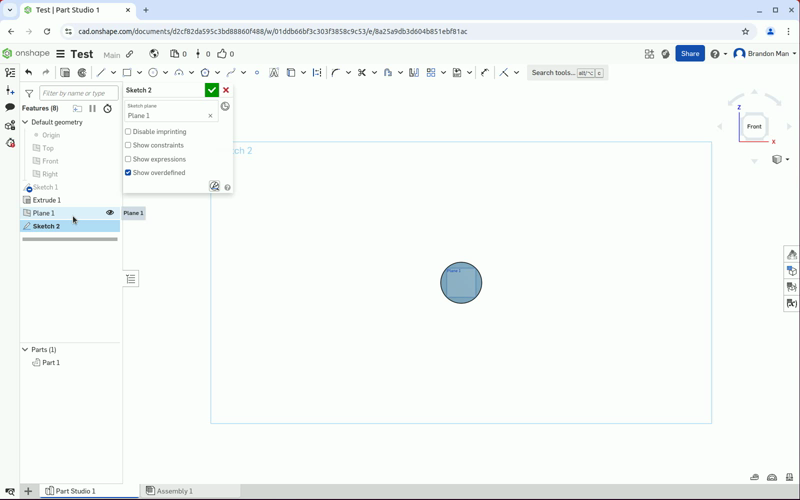
mouse_move(73, 352)
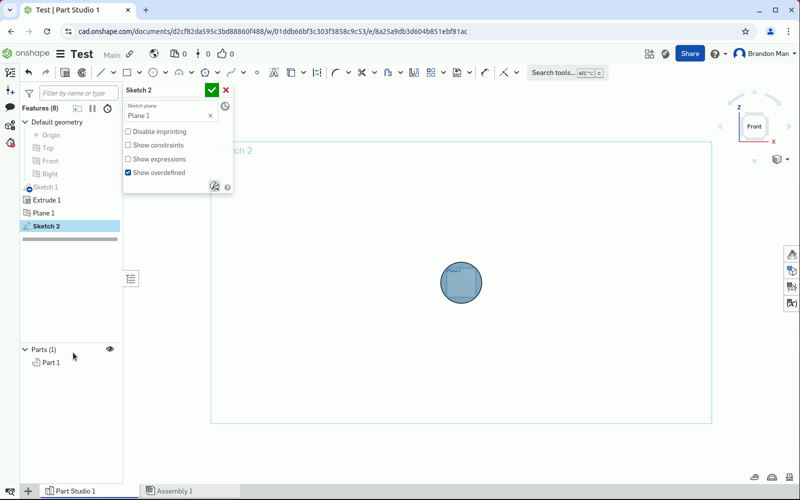
key(y)
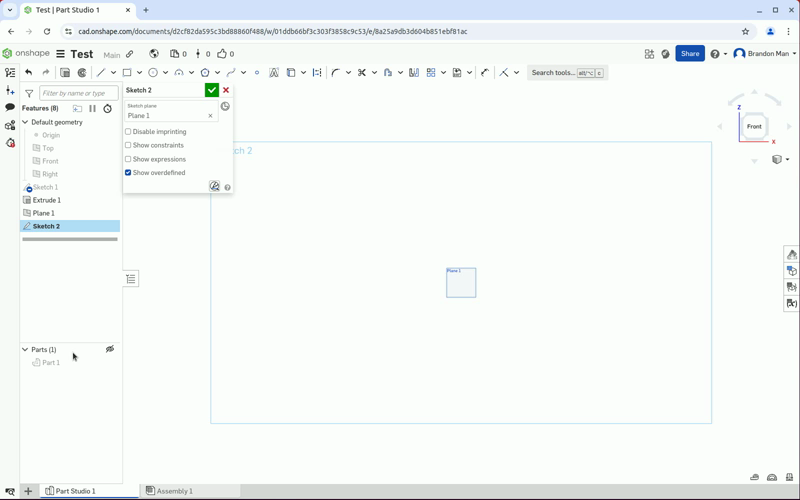
key(c)
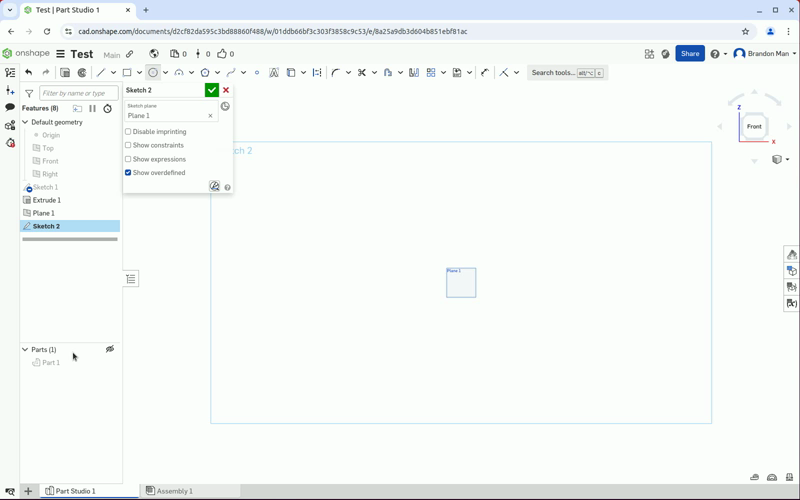
key_down(shift)
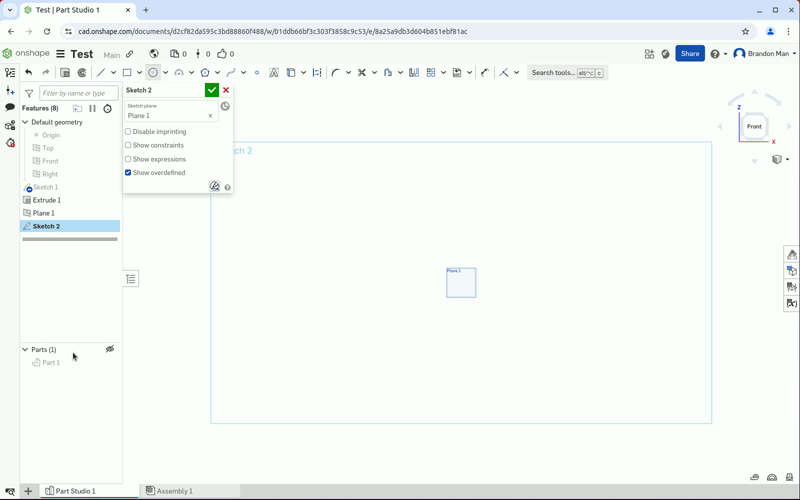
mouse_move(461, 282)
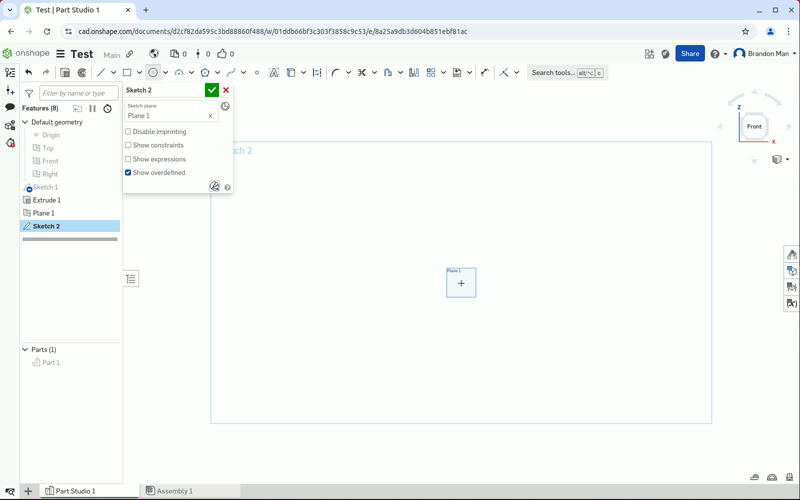
click(461, 282)
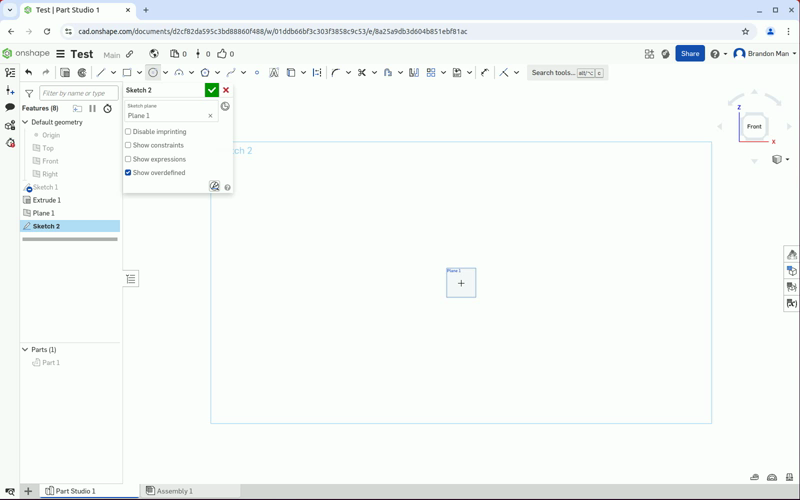
key_up(shift)
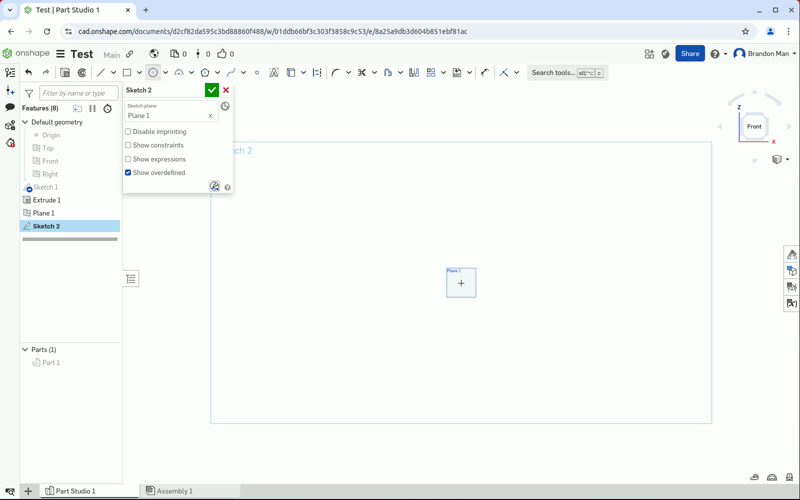
mouse_move(474, 282)
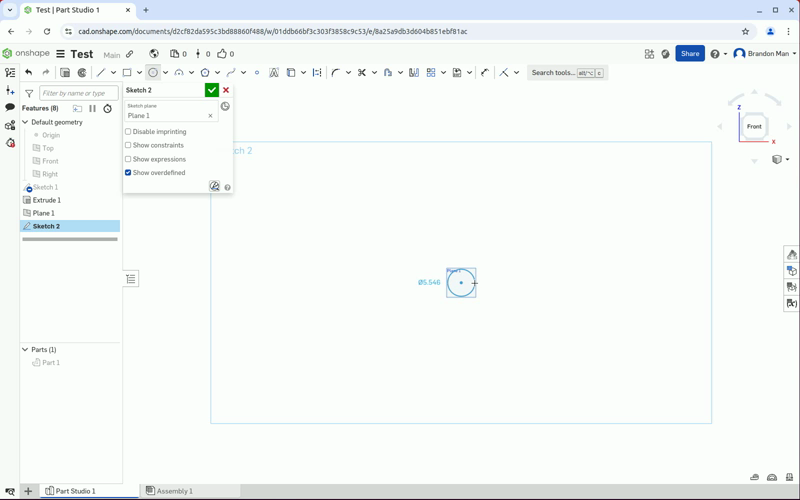
click(474, 282)
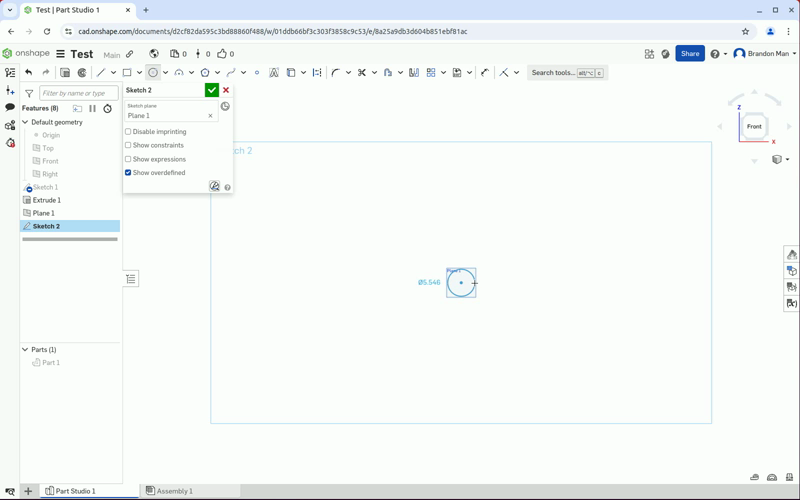
key(esc)
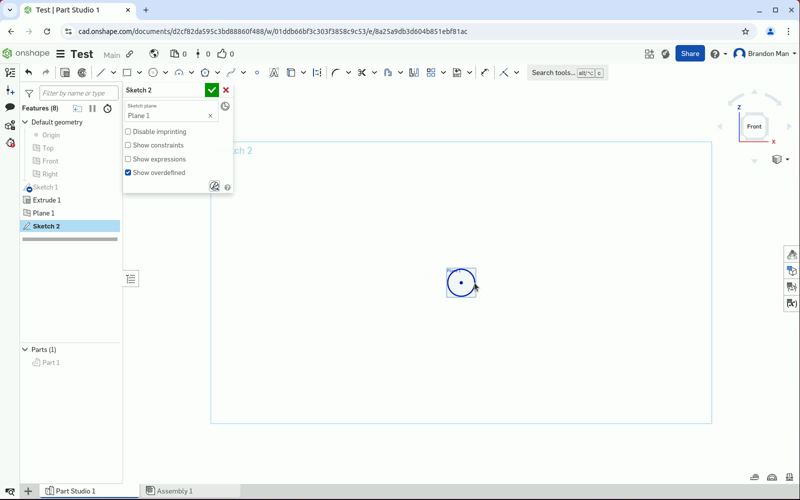
mouse_move(450, 284)
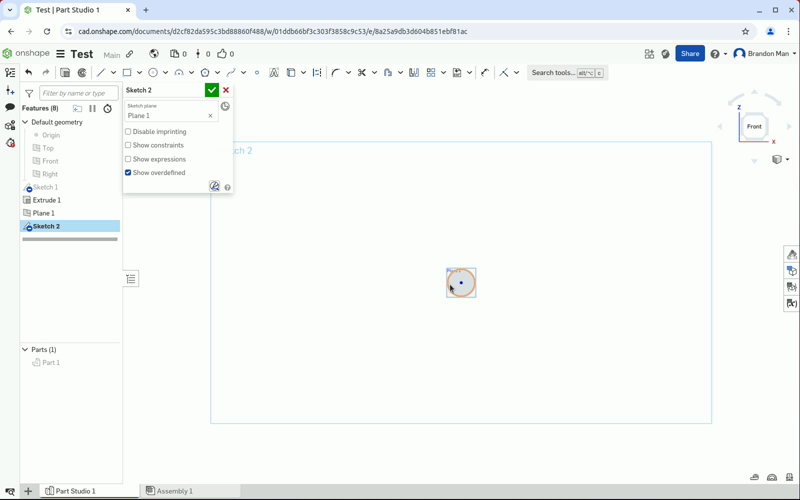
scroll(6)
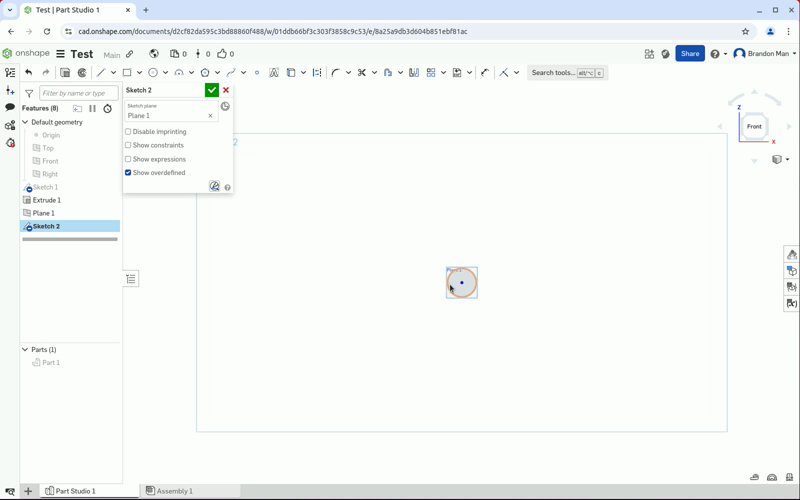
scroll(6)
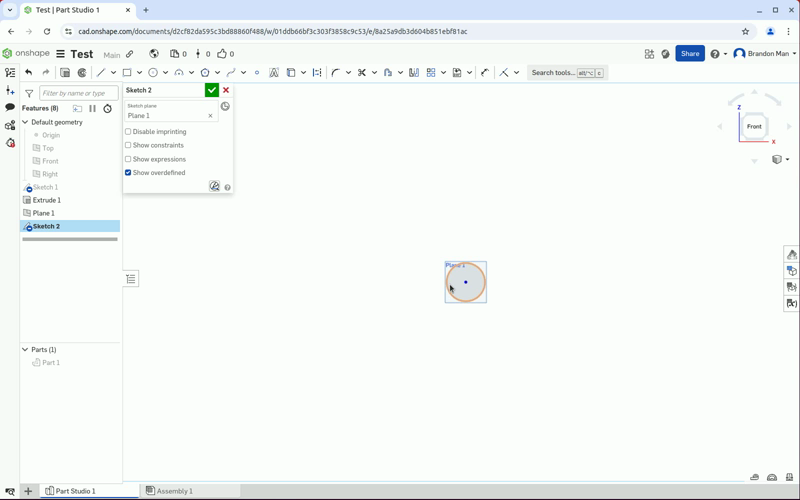
scroll(6)
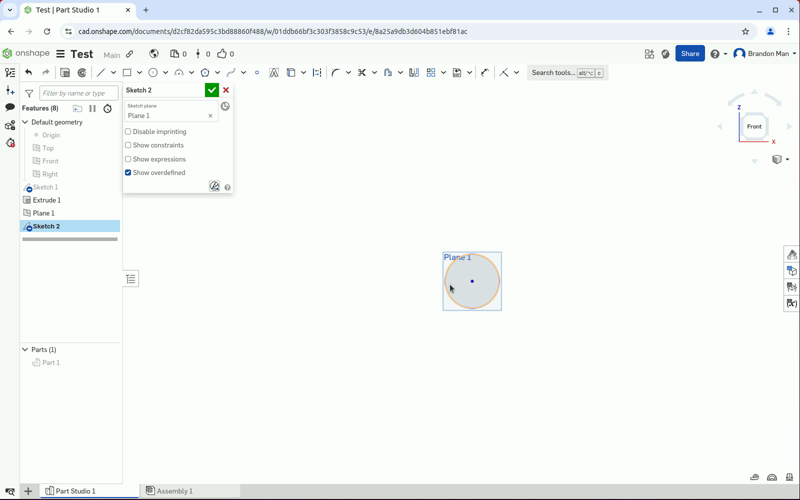
scroll(6)
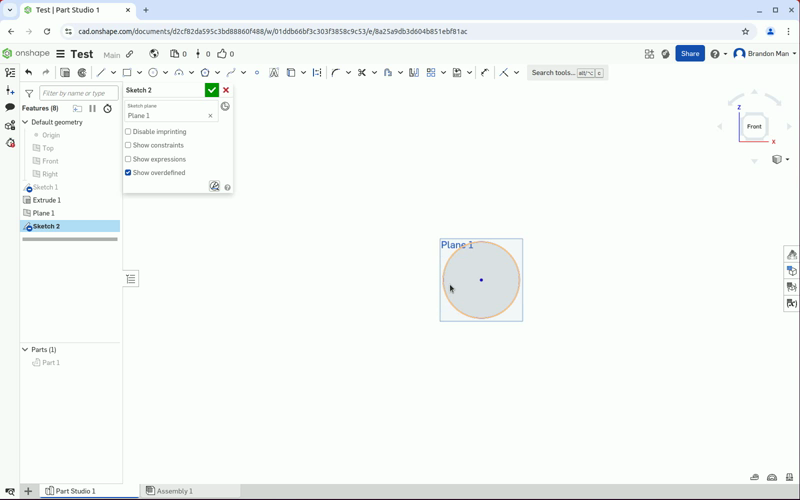
scroll(6)
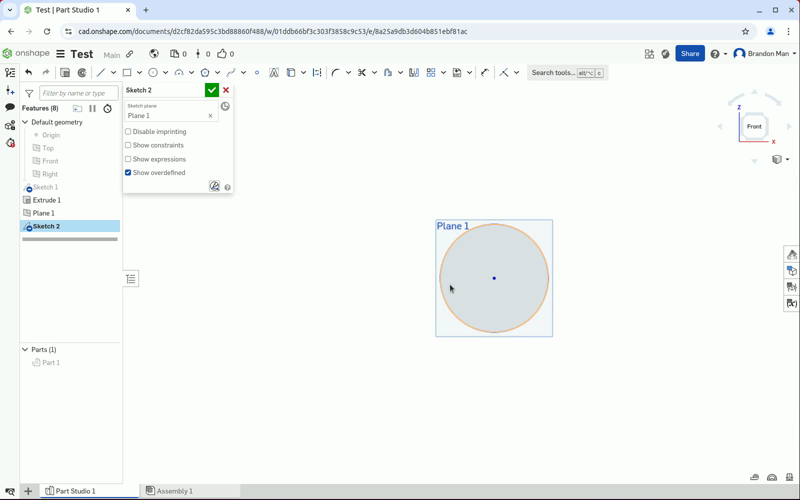
scroll(6)
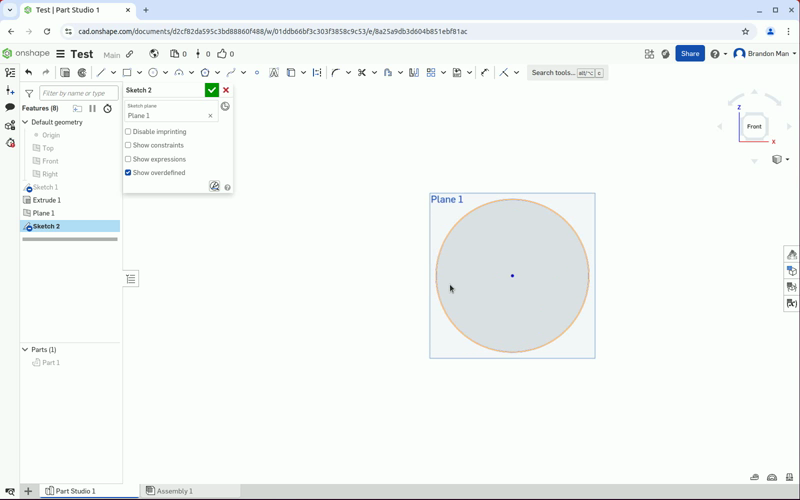
scroll(6)
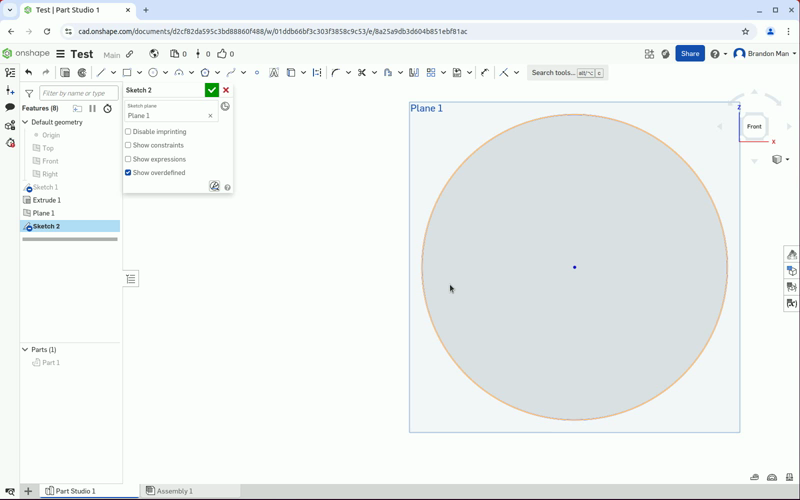
click(450, 284)
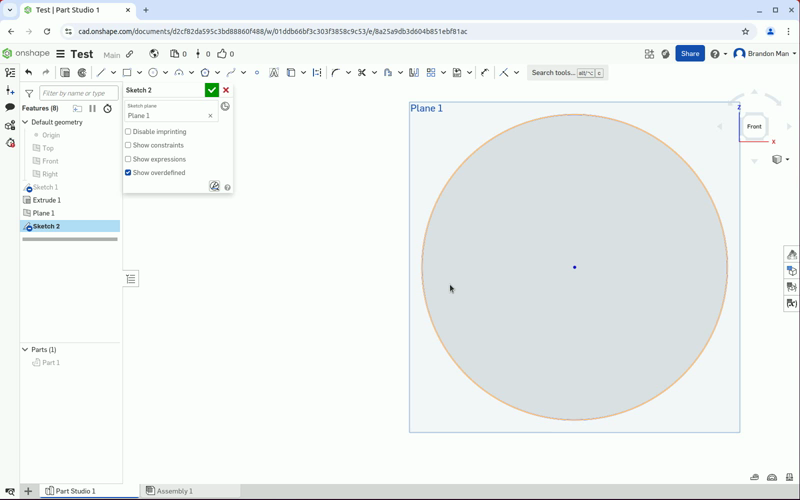
scroll(-6)
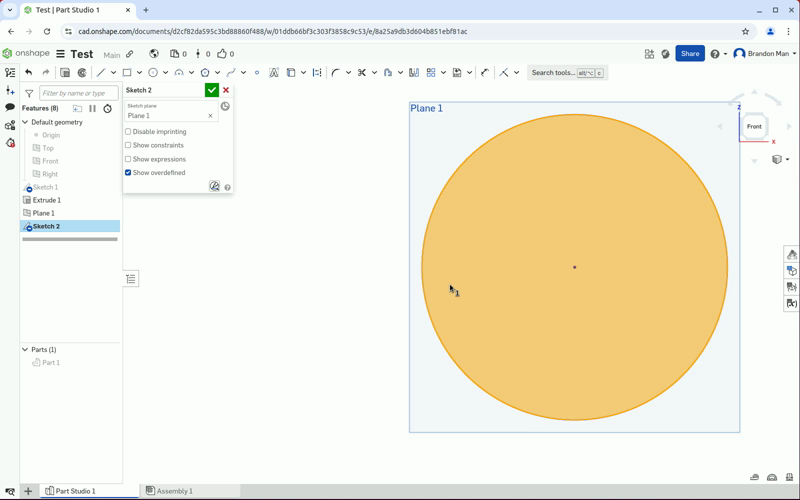
scroll(-6)
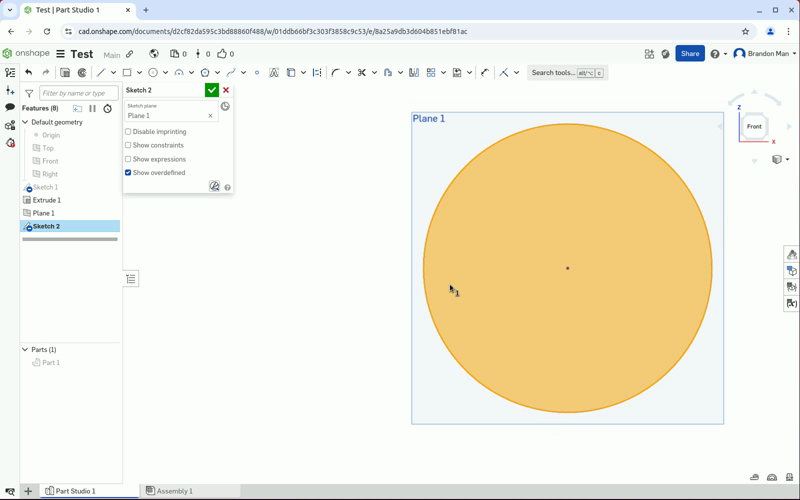
scroll(-6)
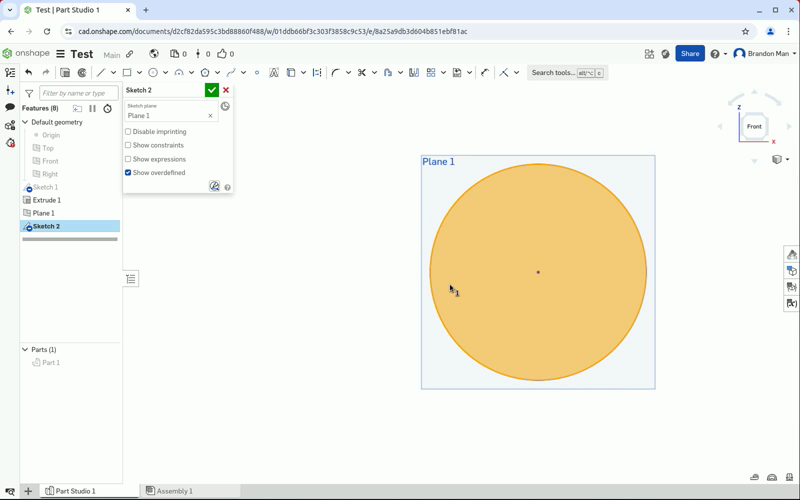
scroll(-6)
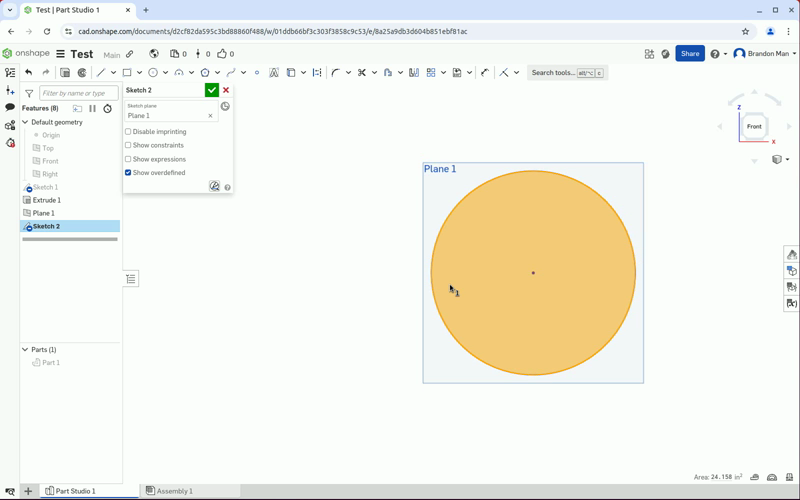
scroll(-6)
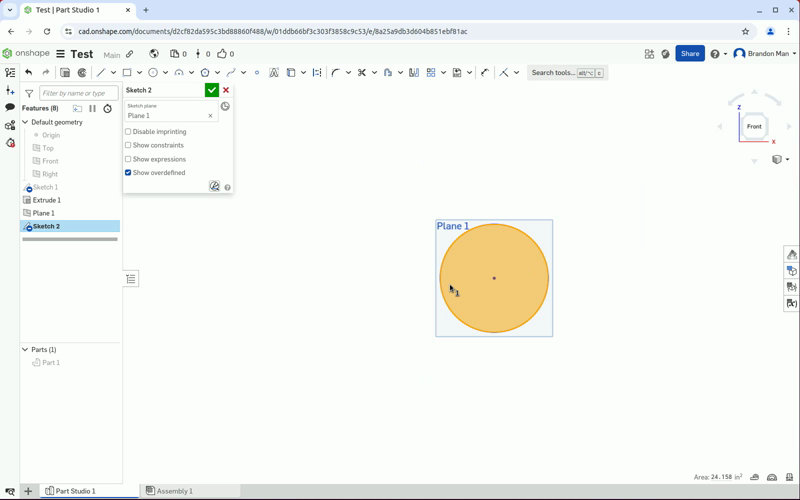
scroll(-6)
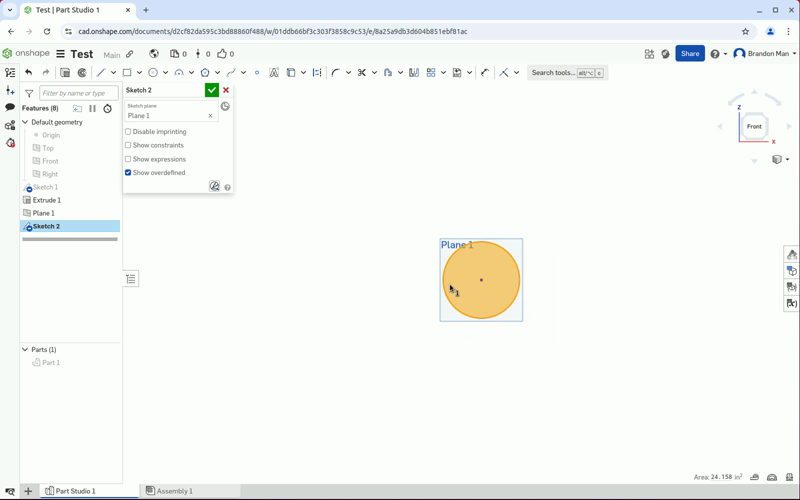
scroll(-6)
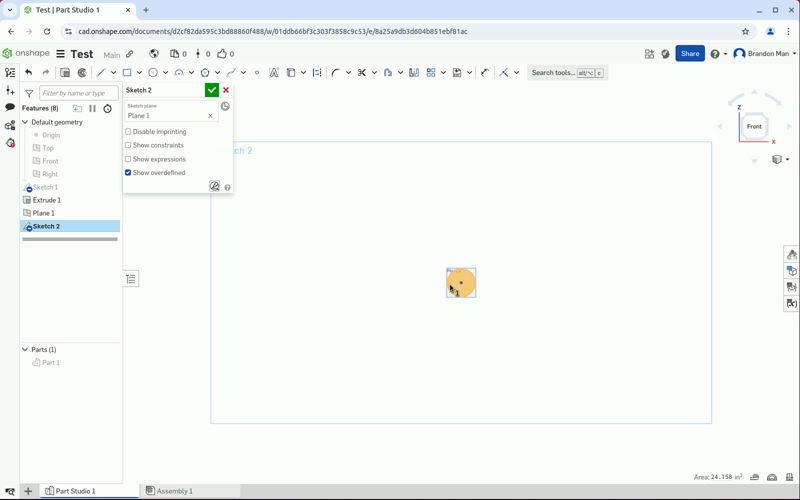
mouse_move(73, 352)
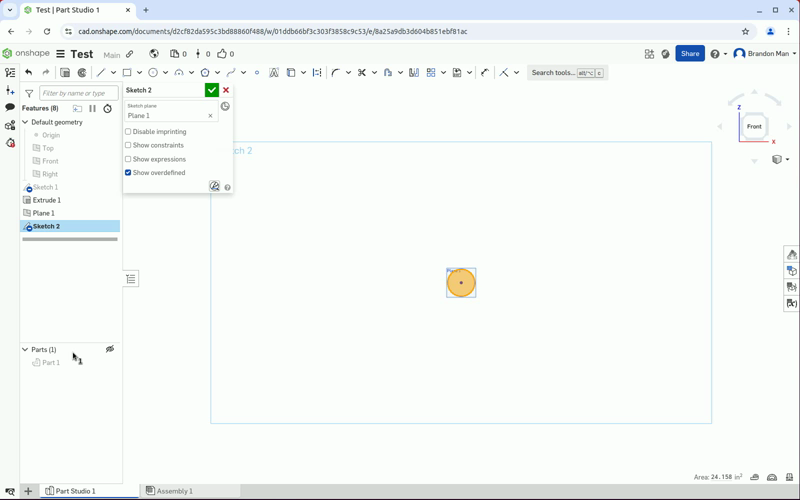
key(shift+y)
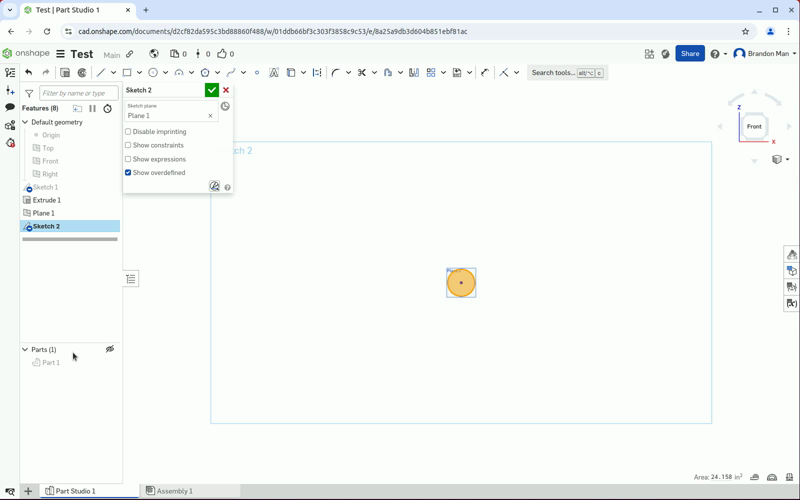
key(shift+e)
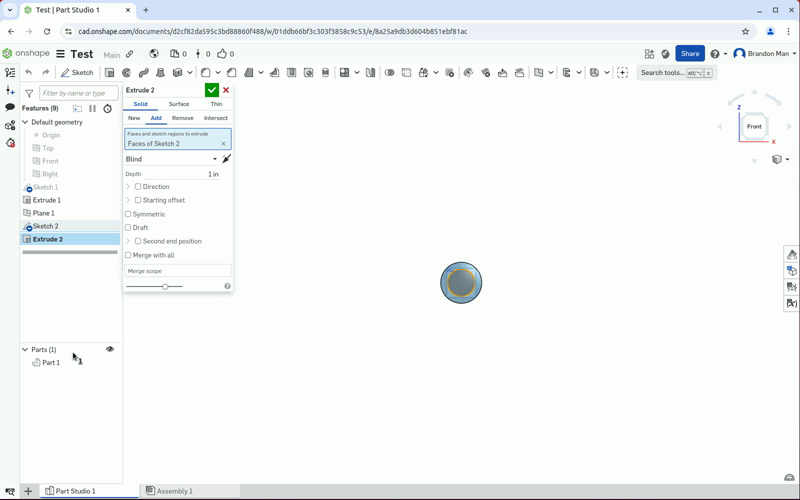
mouse_move(143, 106)
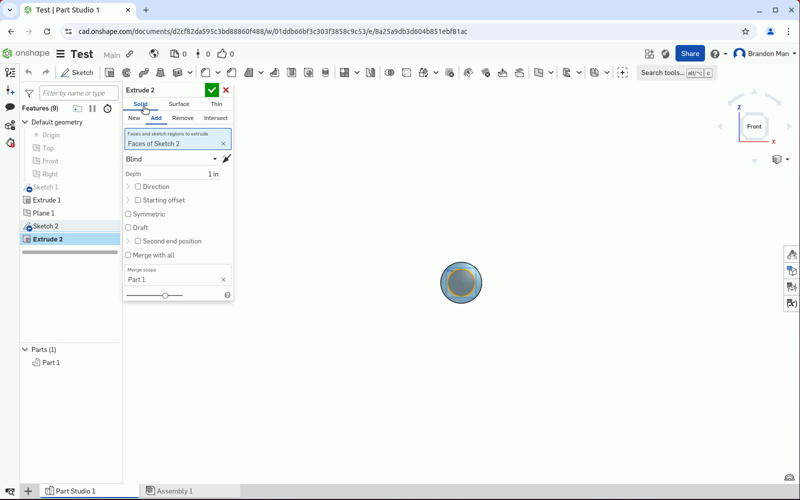
click(143, 106)
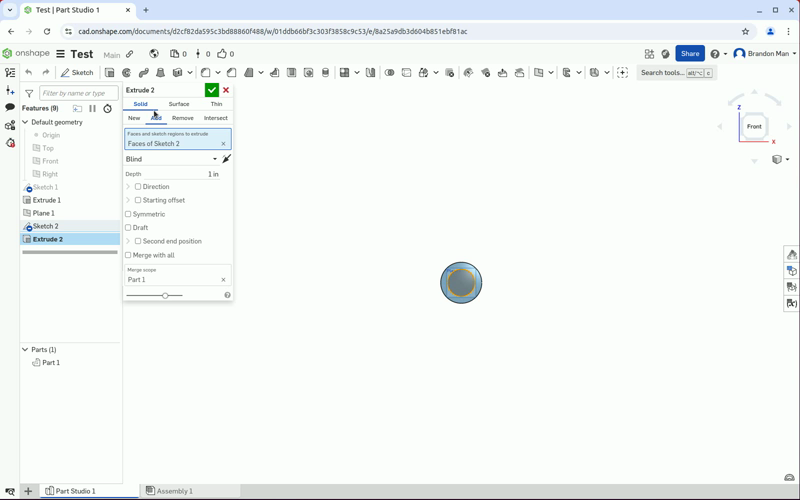
mouse_move(186, 120)
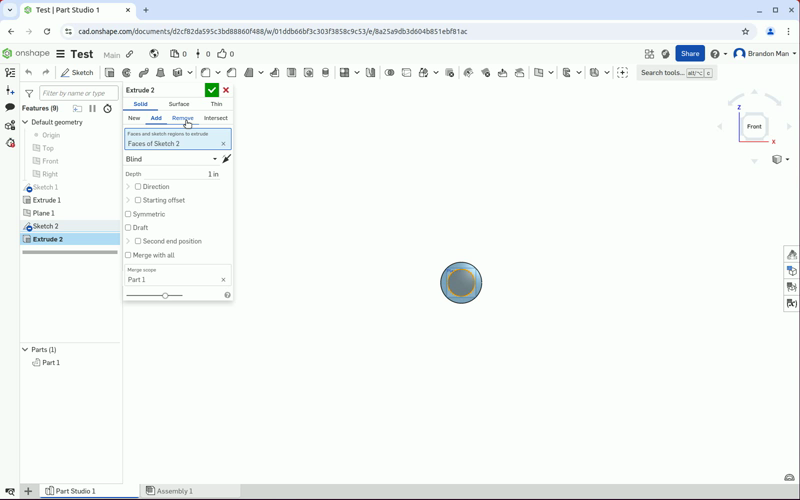
click(186, 120)
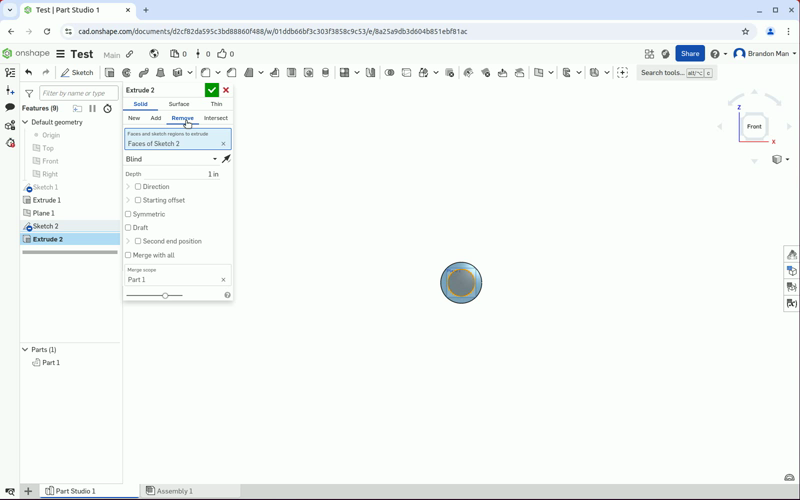
key(tab, 4)
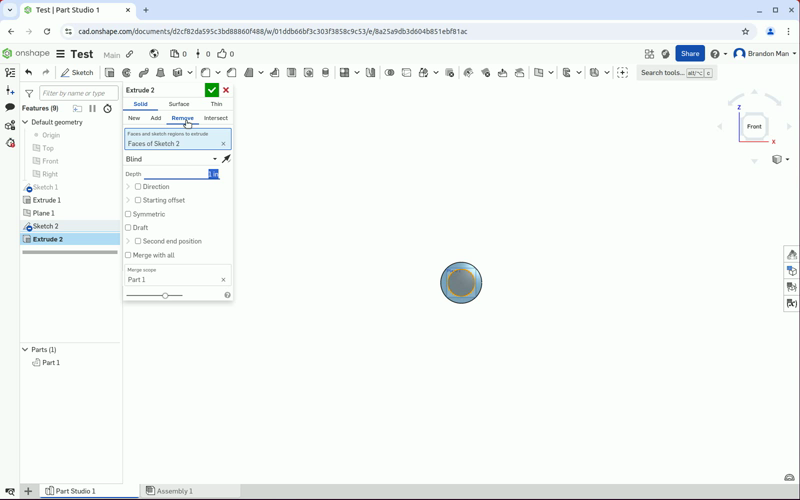
text(30.811)
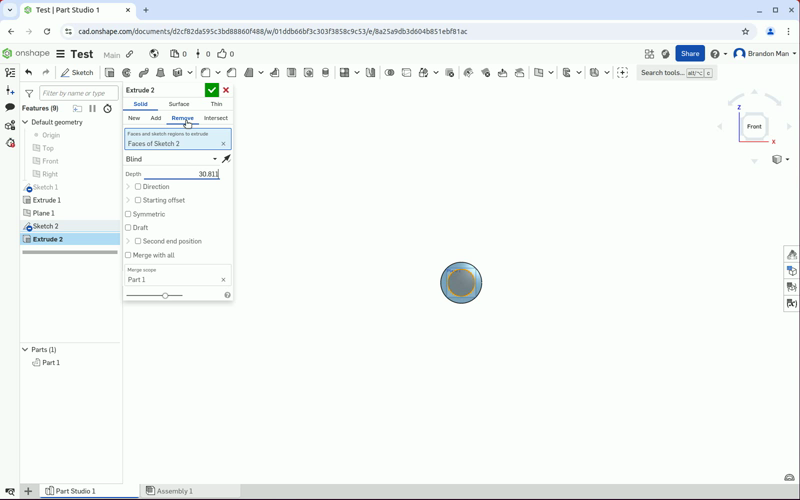
key(tab, 6)
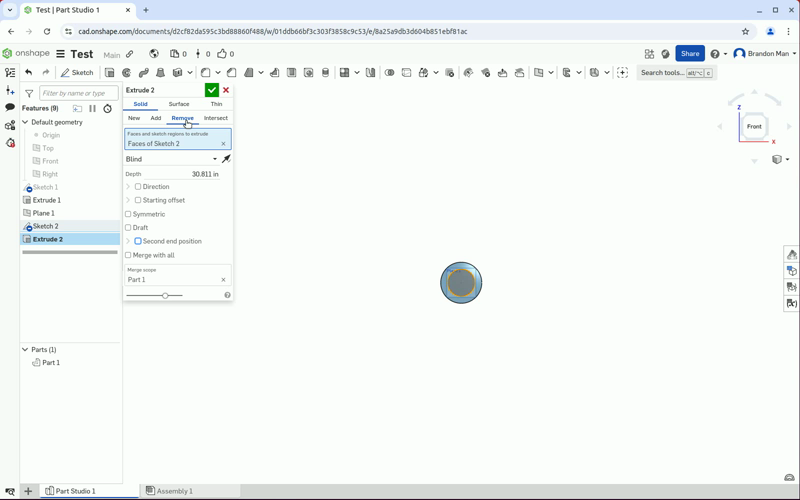
key(space)
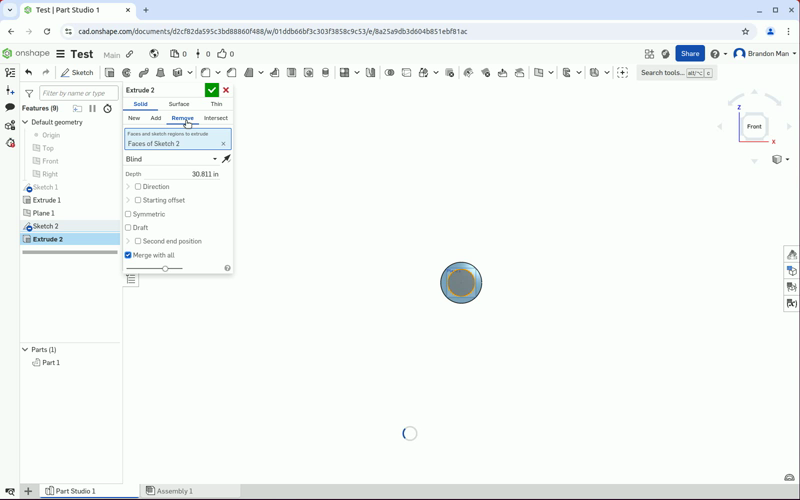
key(enter)
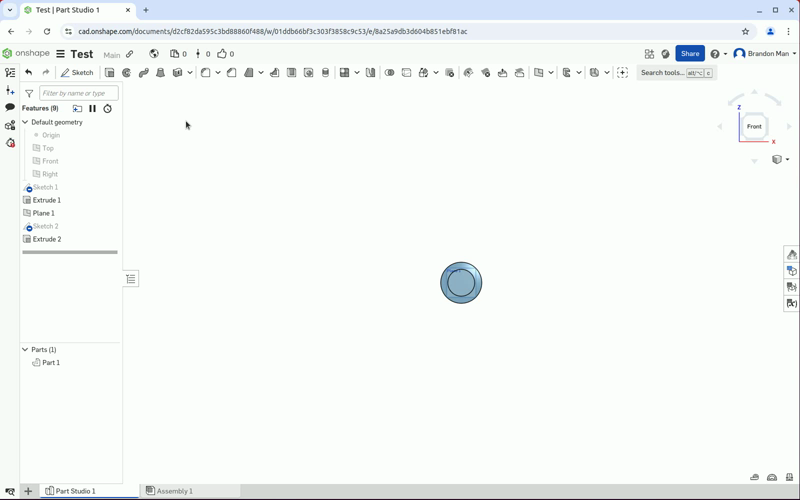
key(shift+h)
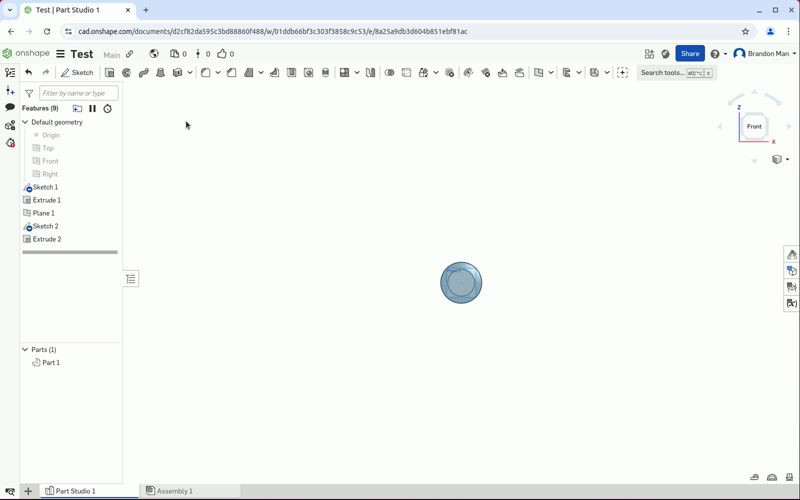
key(shift+h)
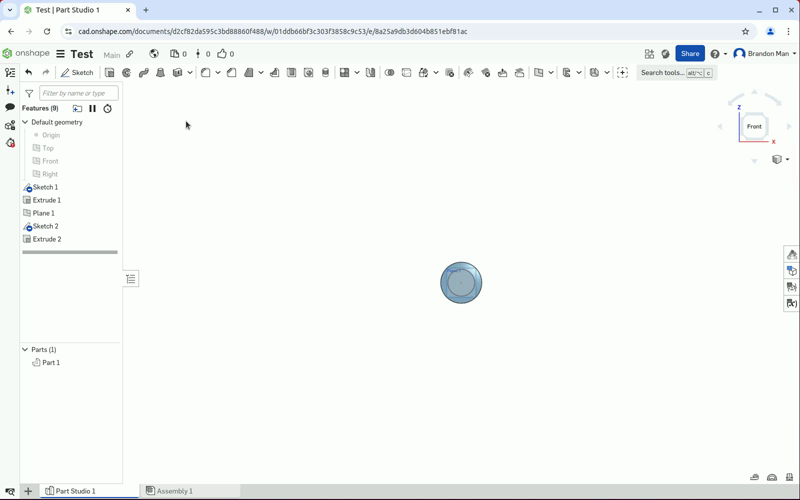
key(shift+7)
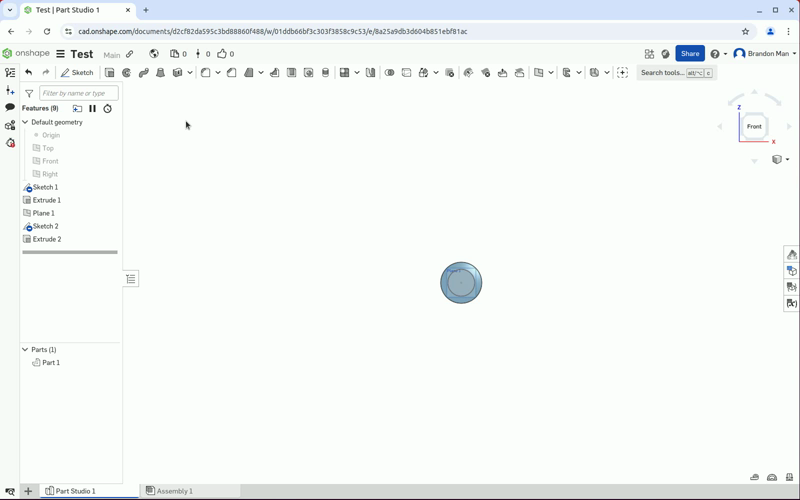
key(left, 2)
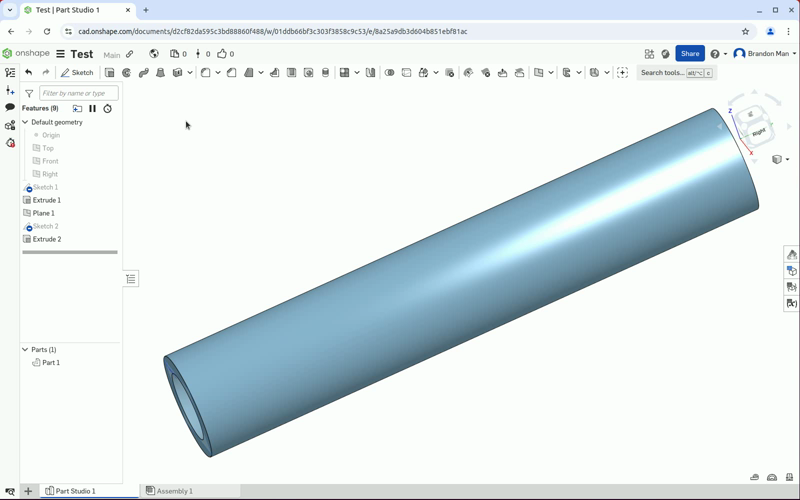
key(down, 2)
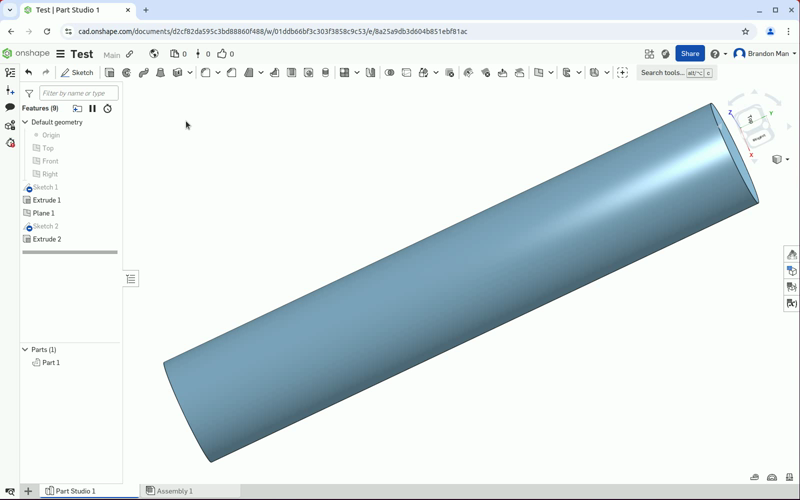
key(up, 2)
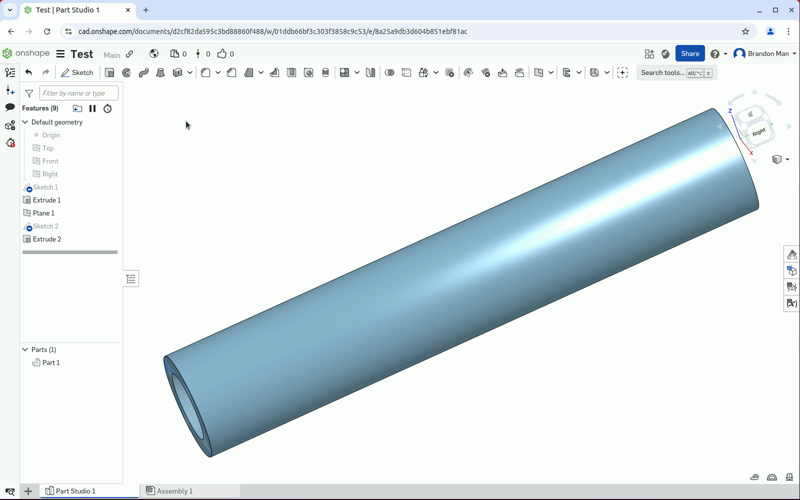
key(right, 2)
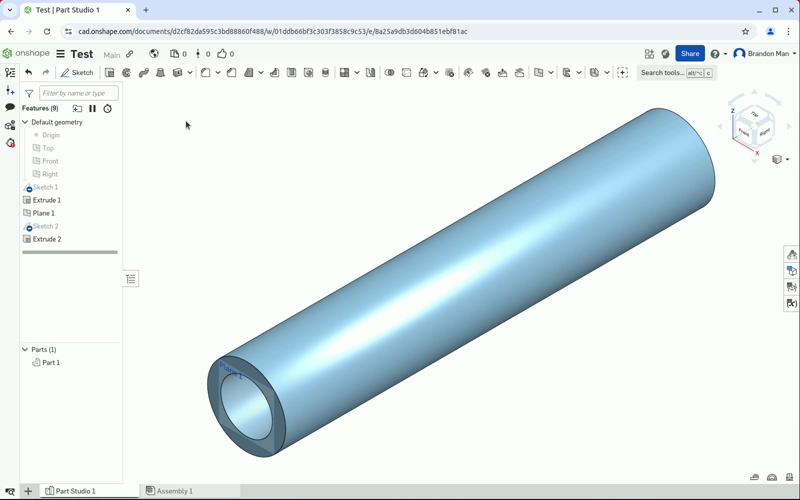
mouse_move(73, 189)
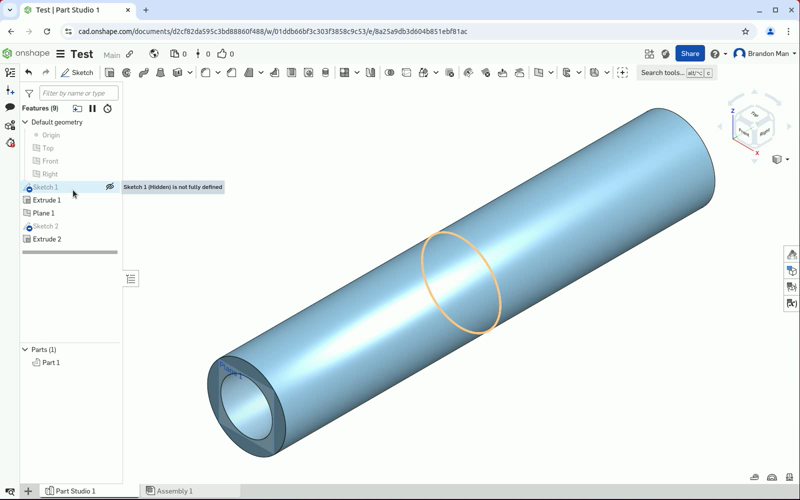
click(73, 189)